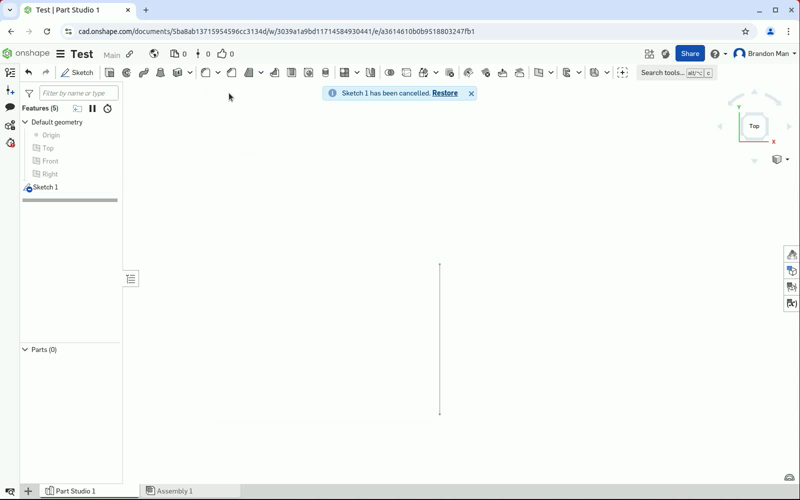
key(shift+h)
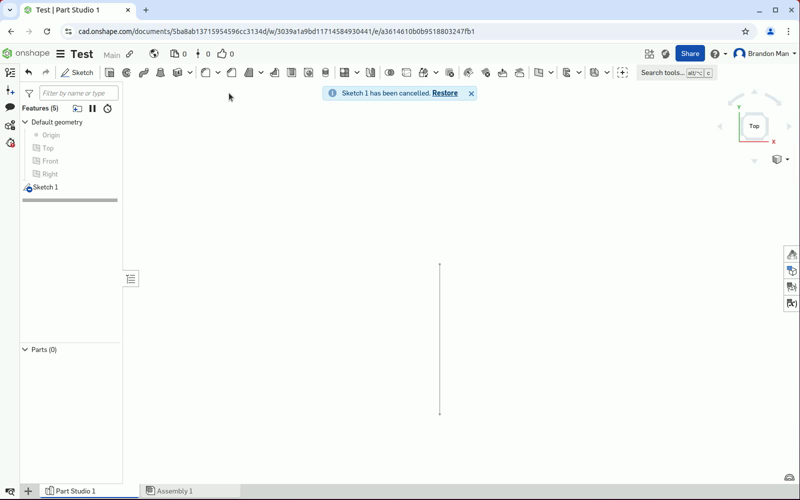
key(shift+s)
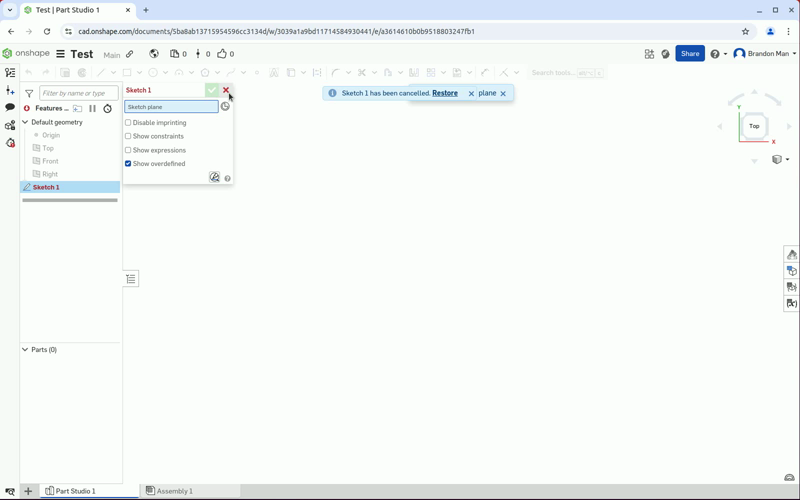
mouse_move(73, 150)
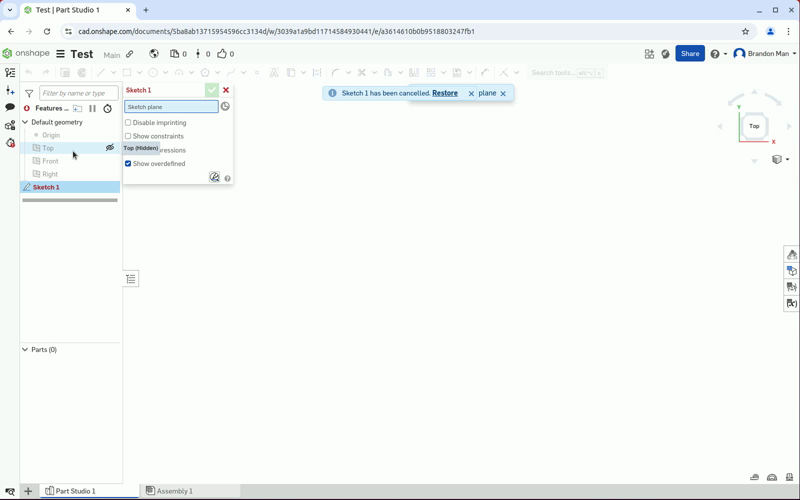
click(73, 150)
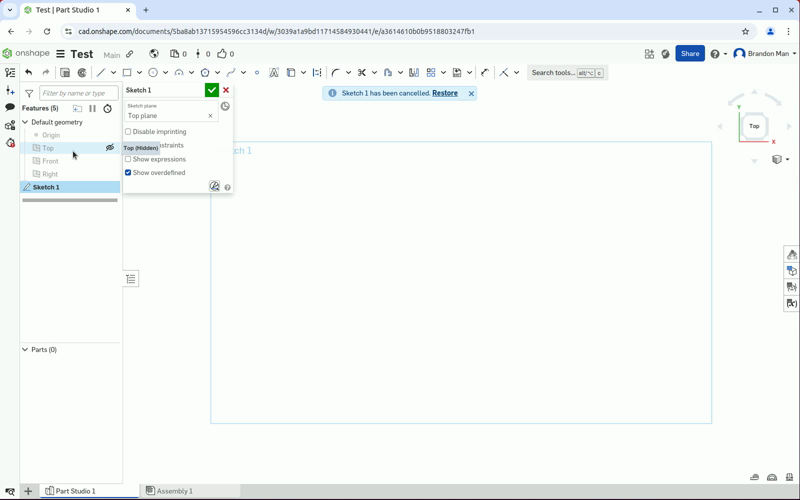
mouse_move(73, 352)
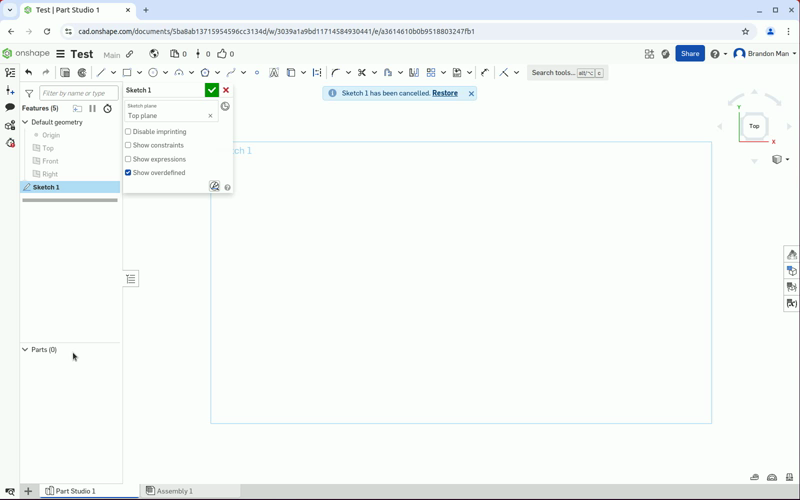
key(y)
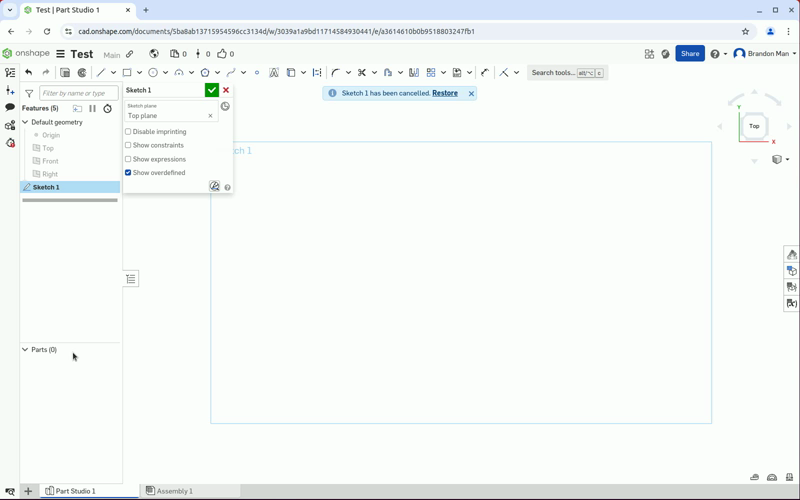
key(l)
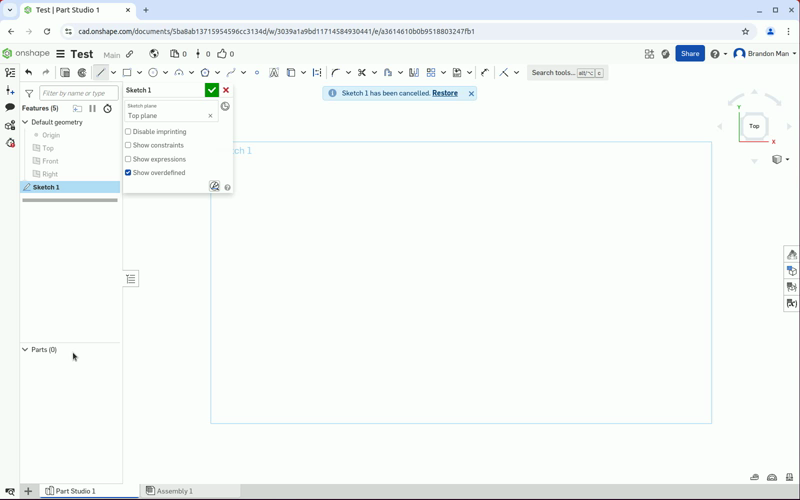
key_down(shift)
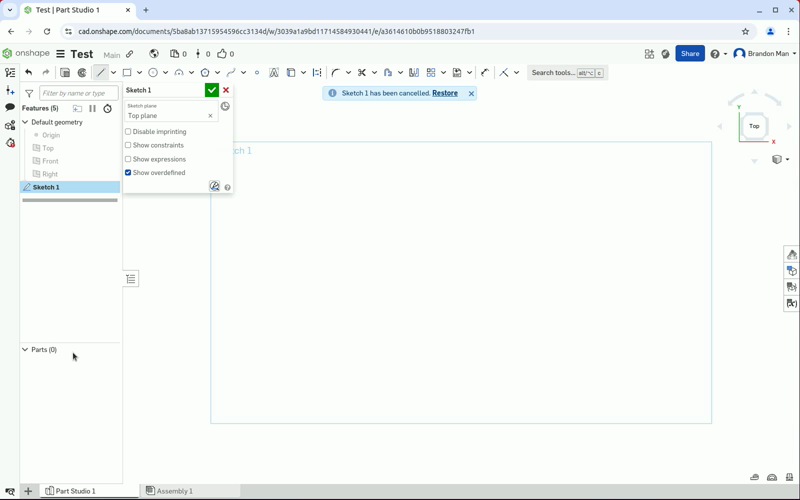
mouse_move(392, 325)
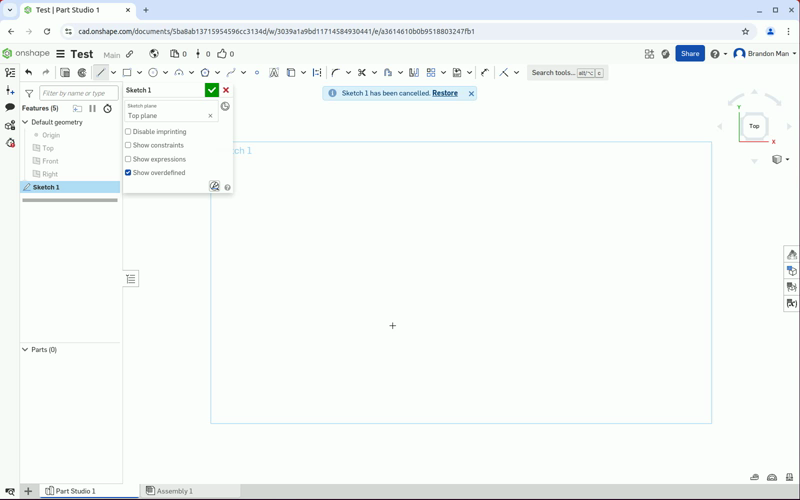
click(392, 325)
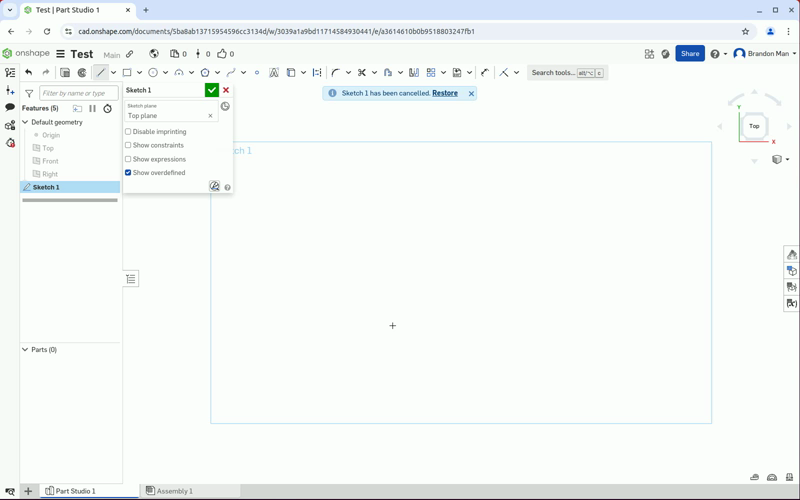
key_up(shift)
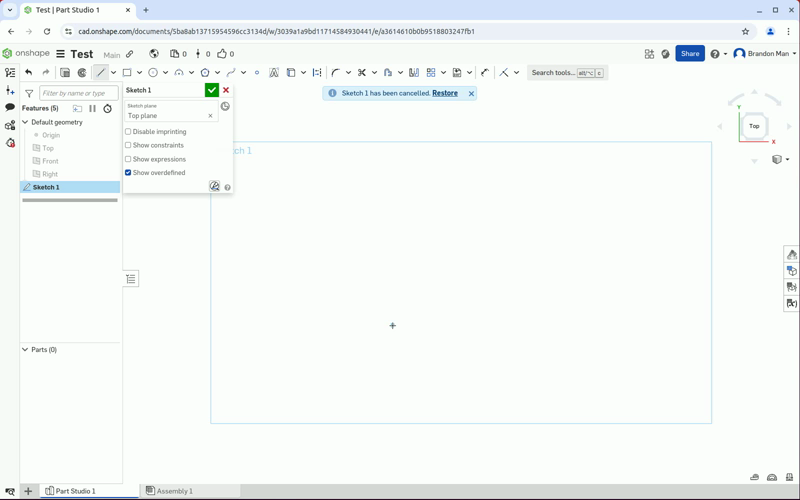
key_down(shift)
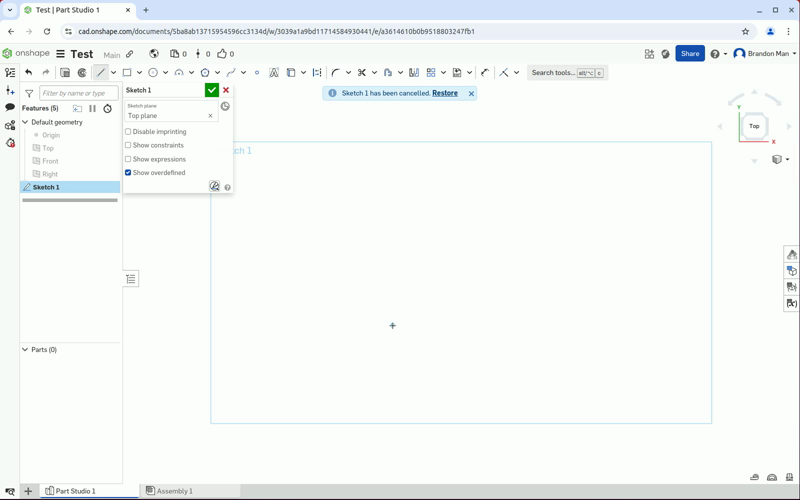
mouse_move(527, 325)
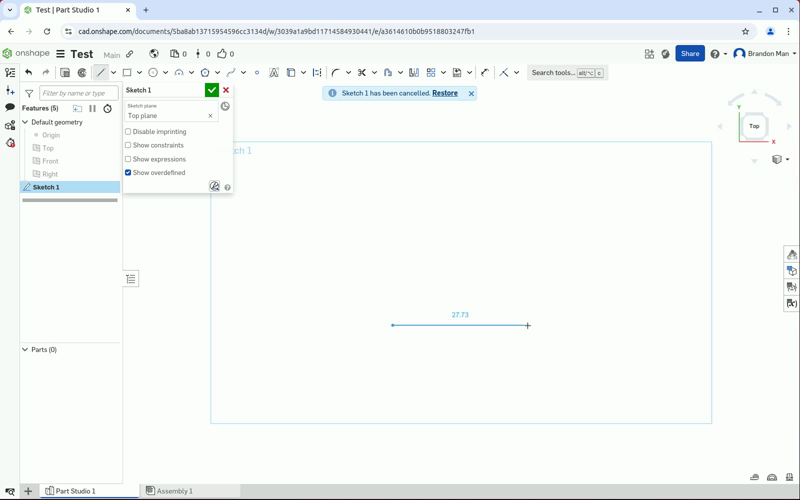
click(527, 325)
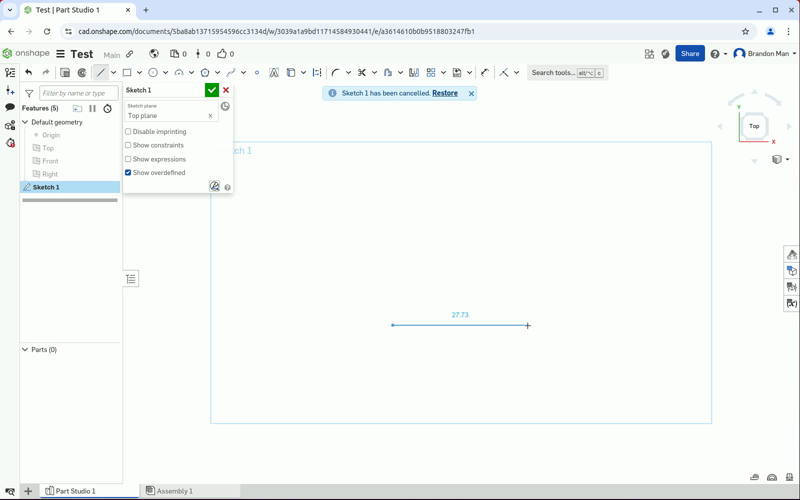
key_up(shift)
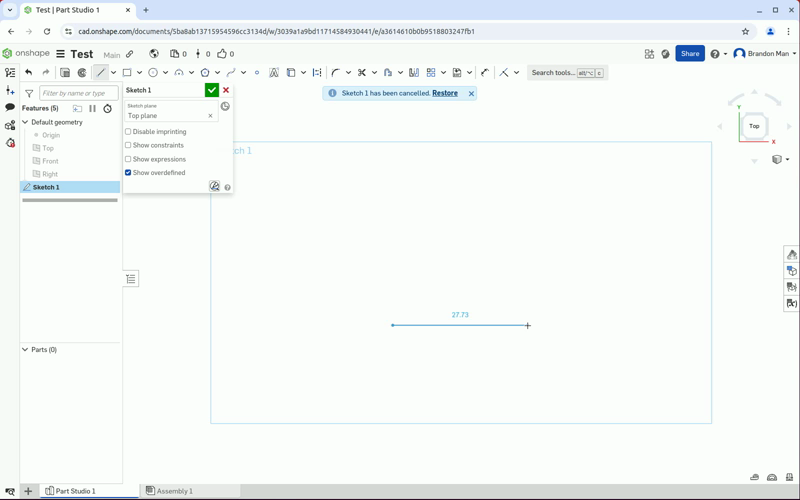
key_down(shift)
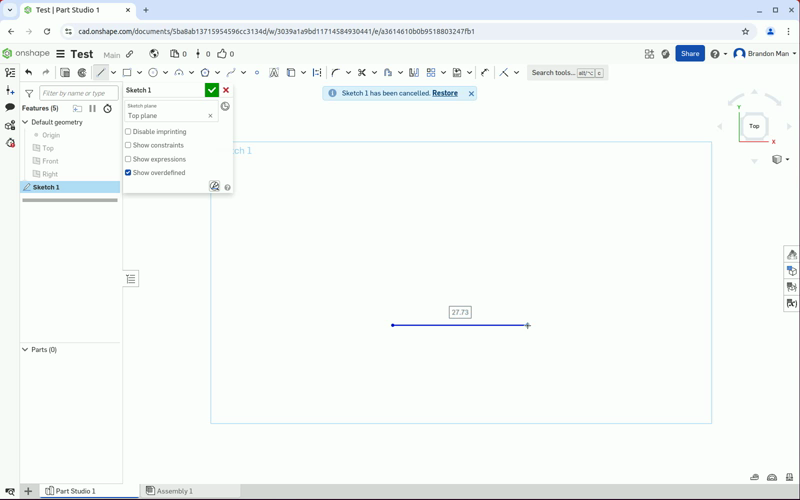
mouse_move(527, 170)
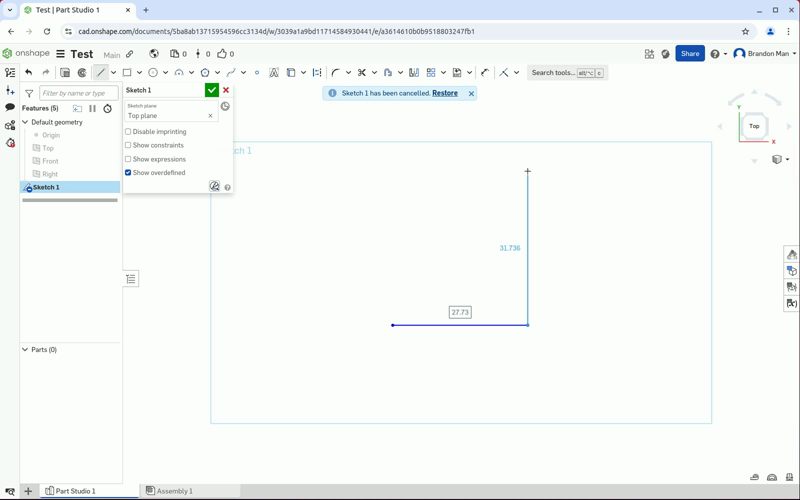
click(527, 170)
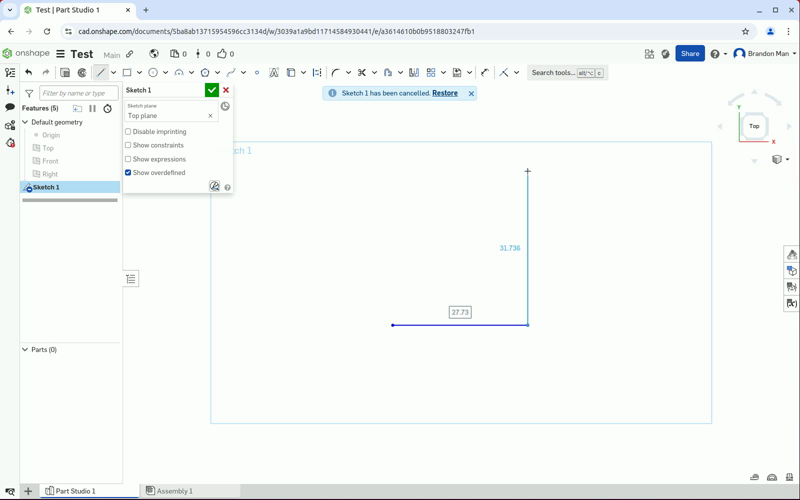
key_up(shift)
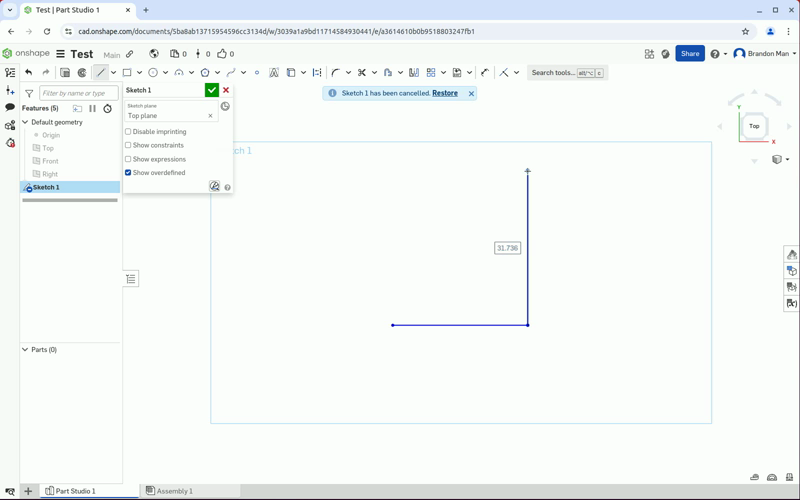
key_down(shift)
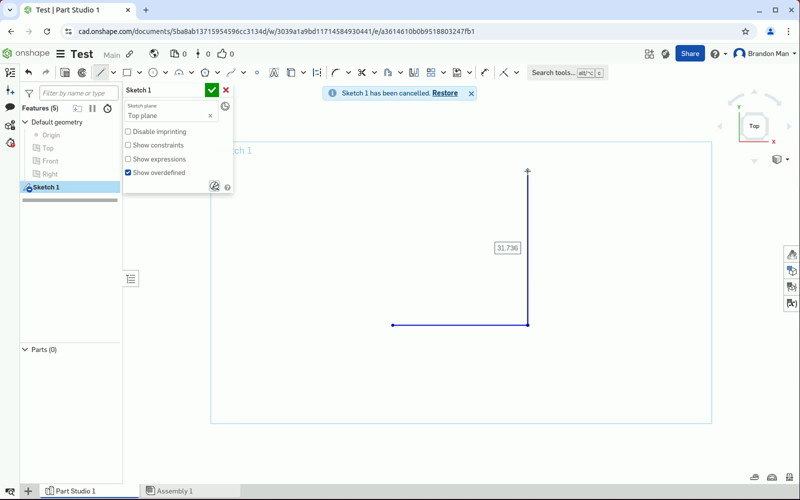
mouse_move(392, 170)
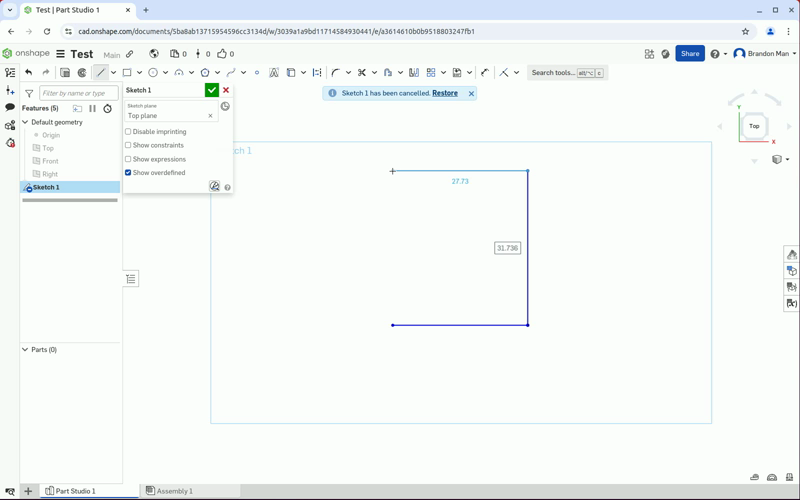
click(392, 170)
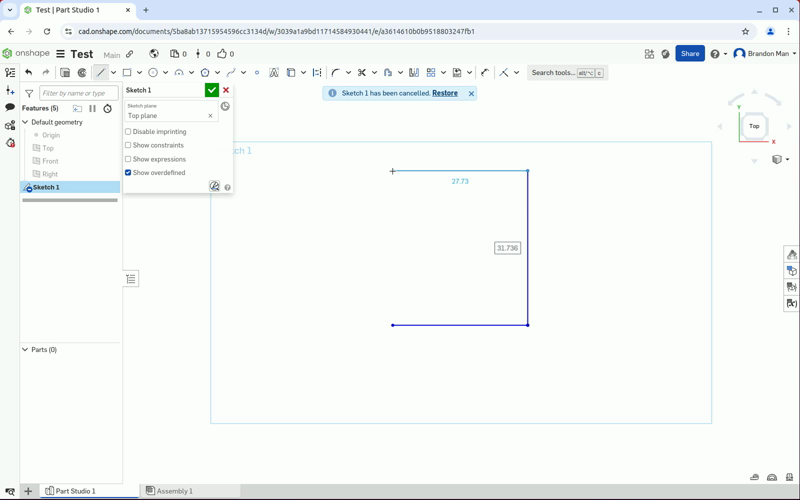
key_up(shift)
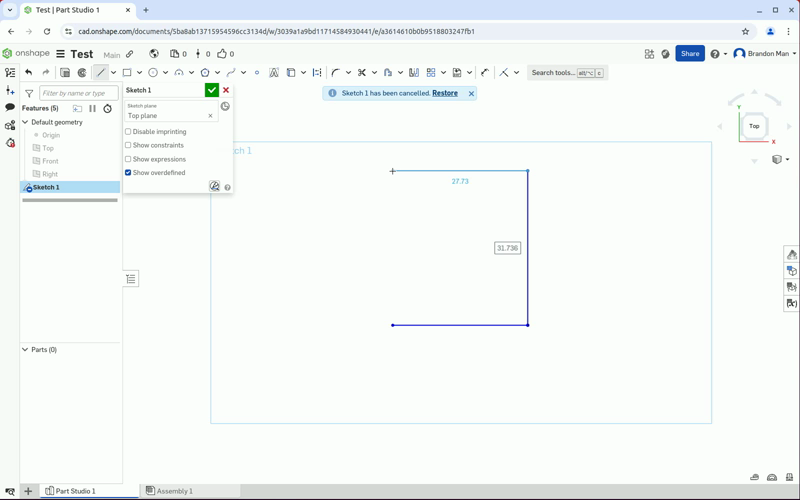
key_down(shift)
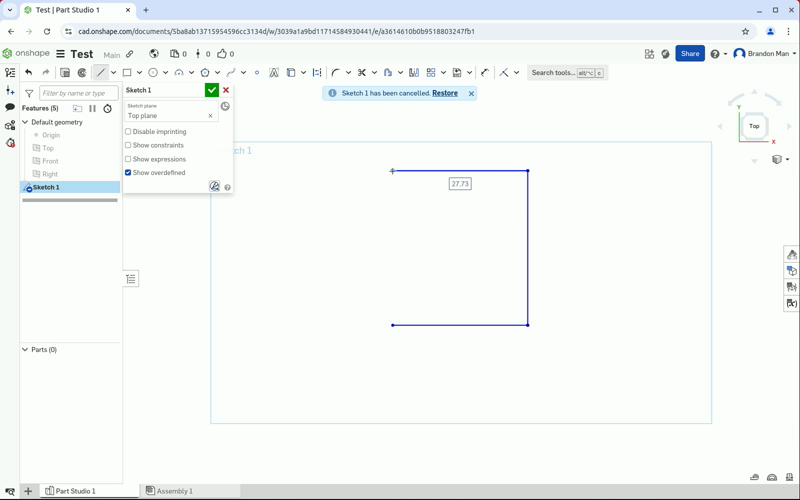
mouse_move(392, 325)
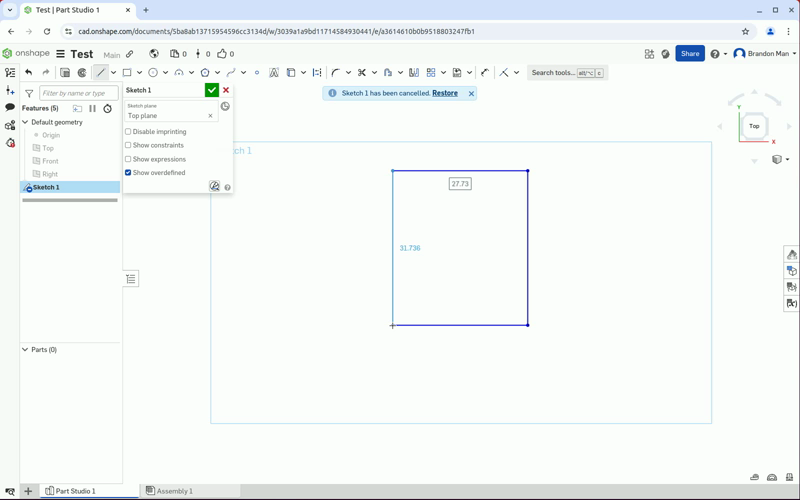
key_up(shift)
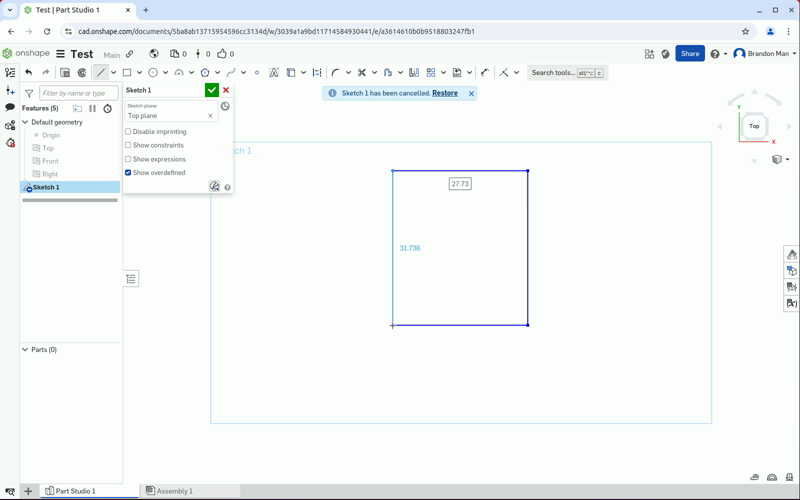
click(392, 325)
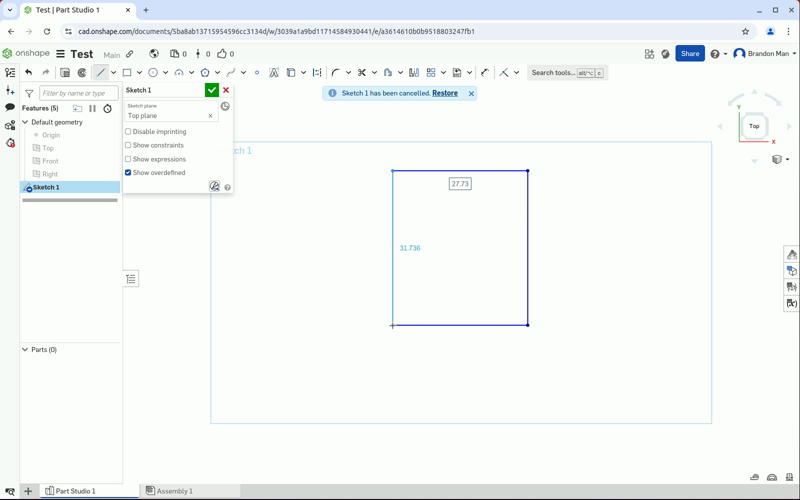
key(esc)
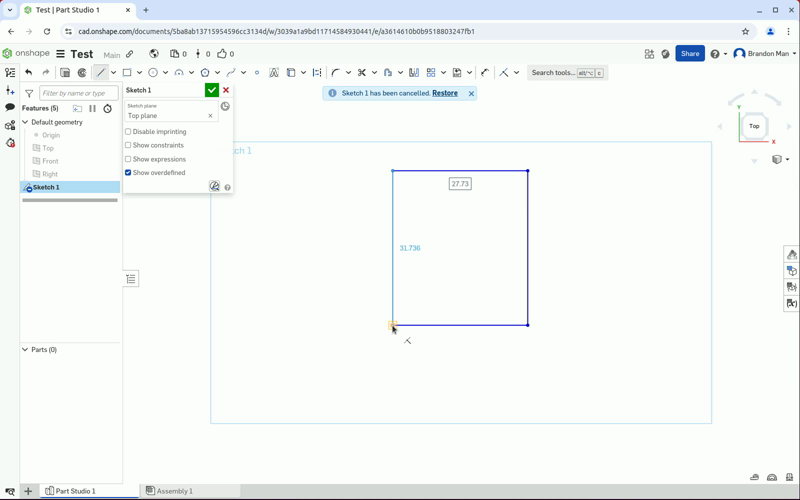
mouse_move(422, 292)
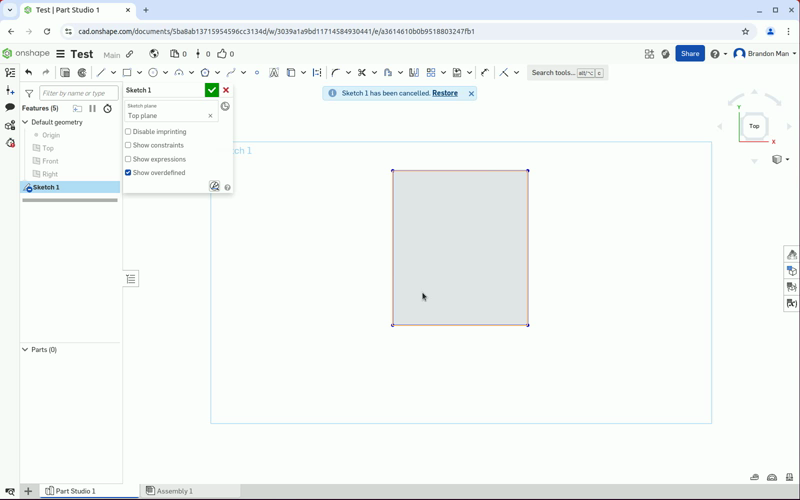
click(422, 292)
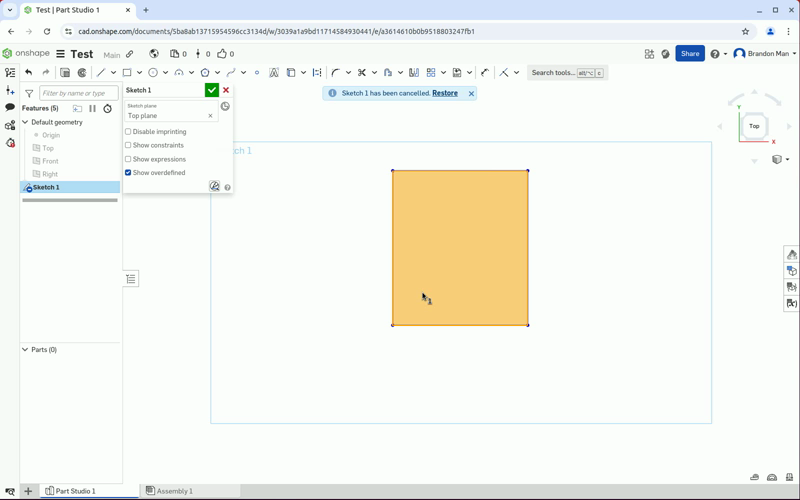
mouse_move(73, 352)
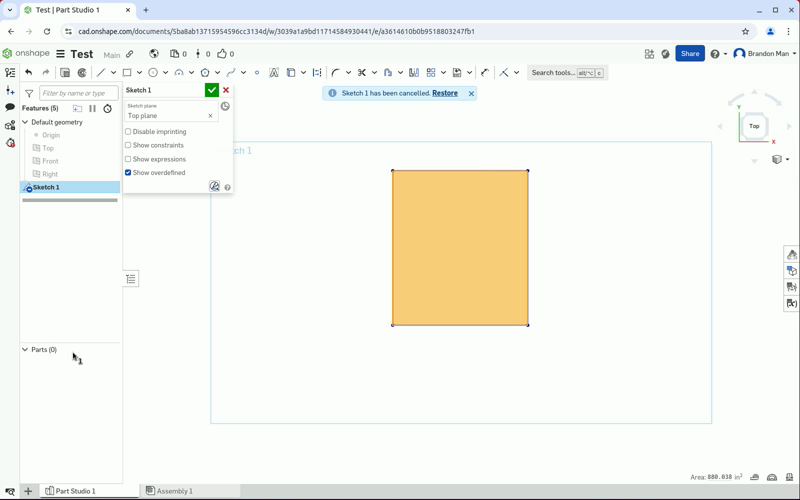
key(shift+y)
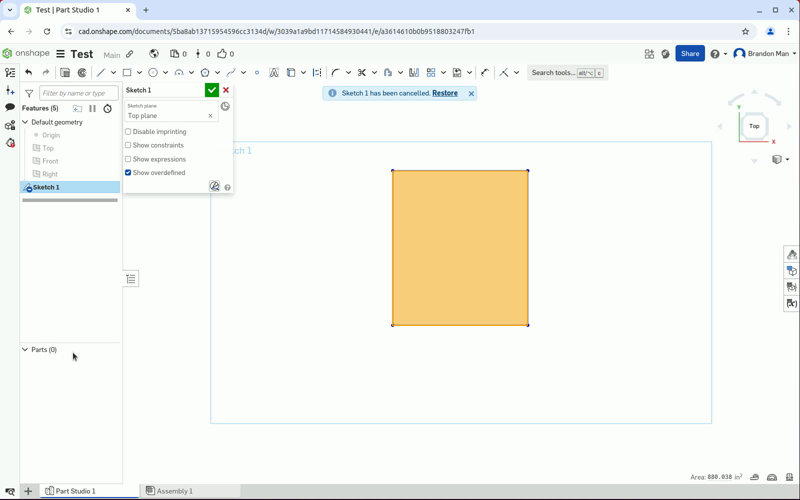
key(shift+e)
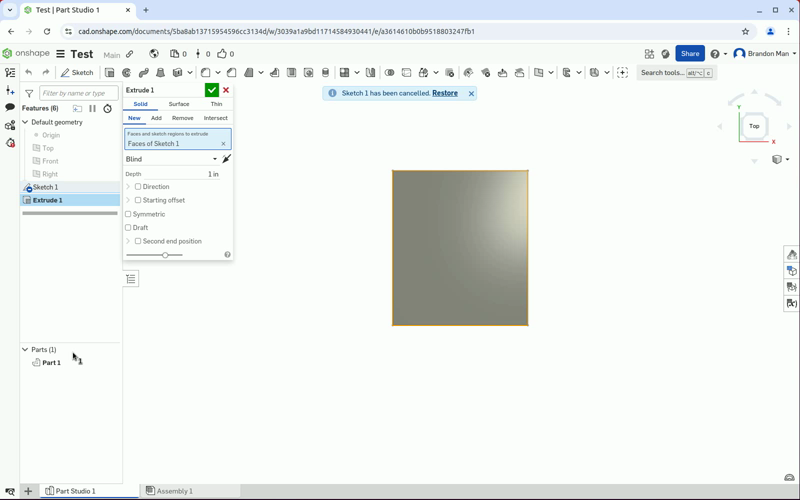
mouse_move(143, 106)
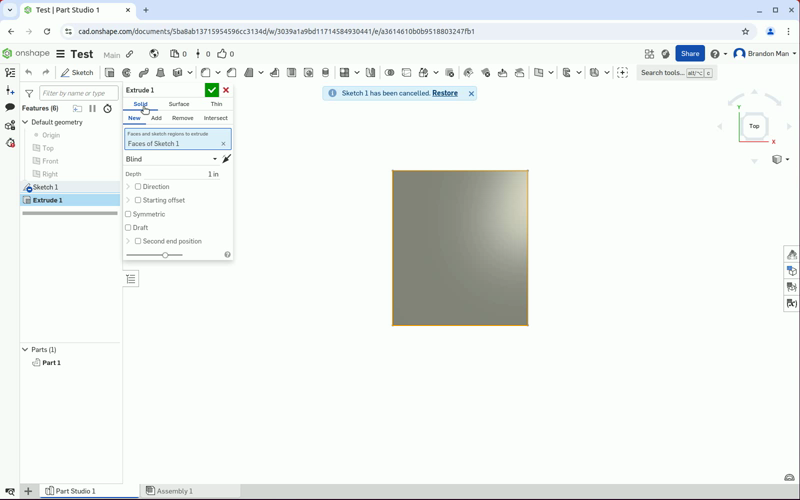
click(143, 106)
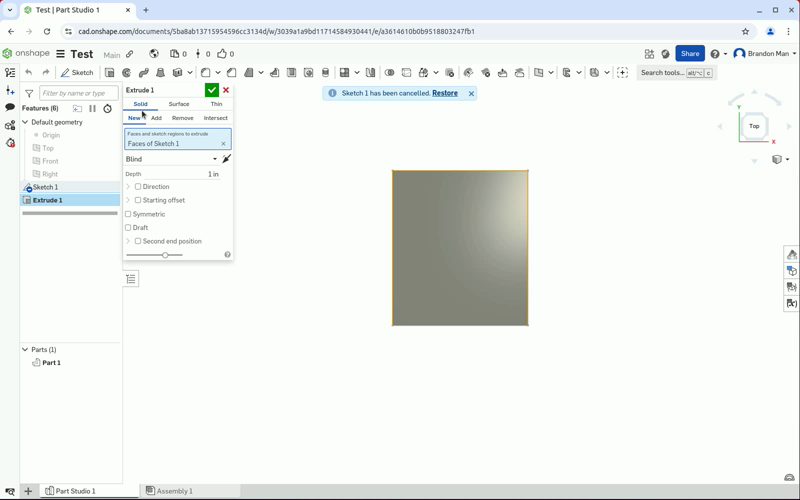
mouse_move(137, 120)
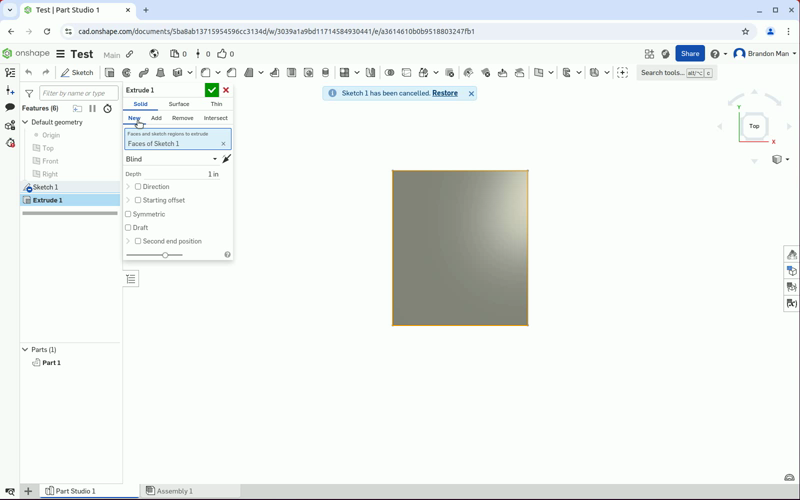
click(137, 120)
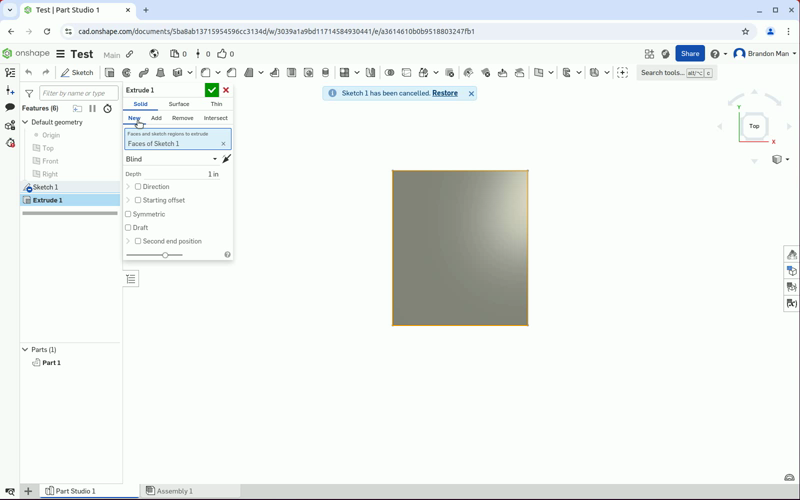
key(tab, 4)
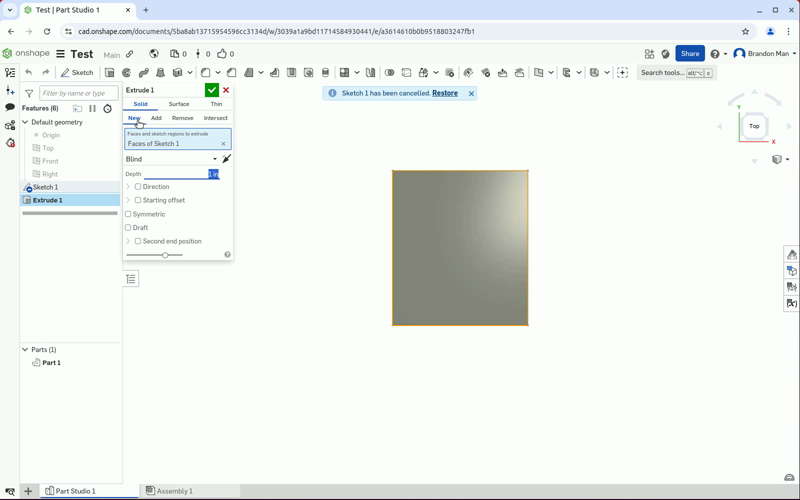
text(0.963)
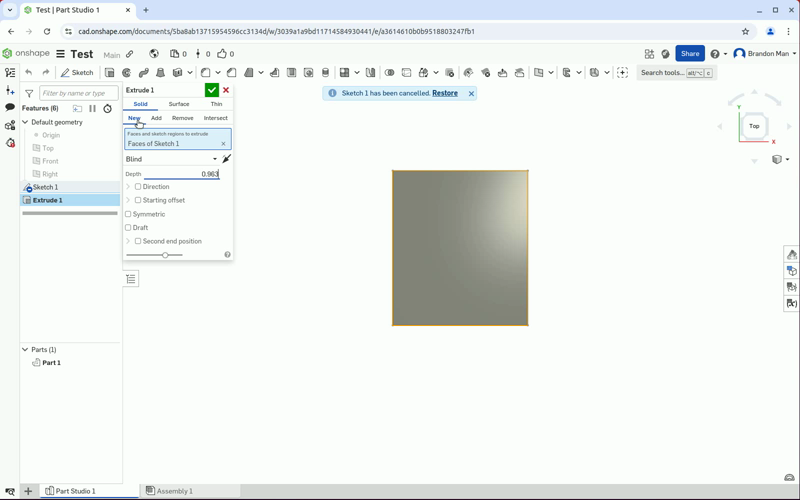
key(enter)
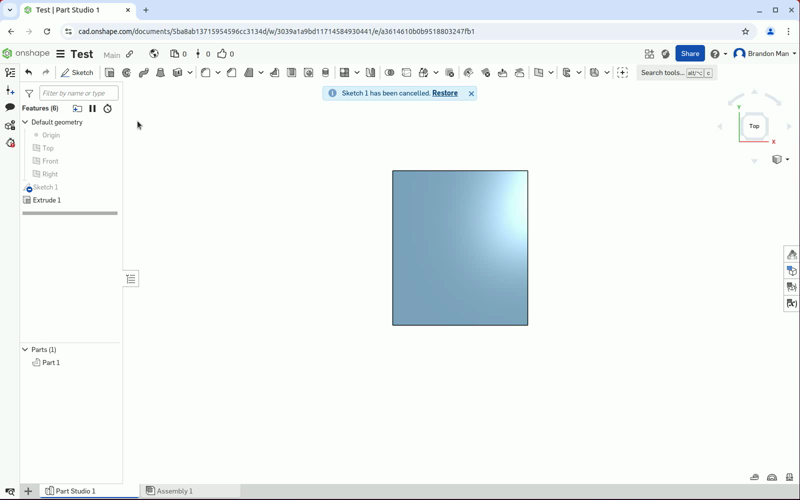
key(shift+h)
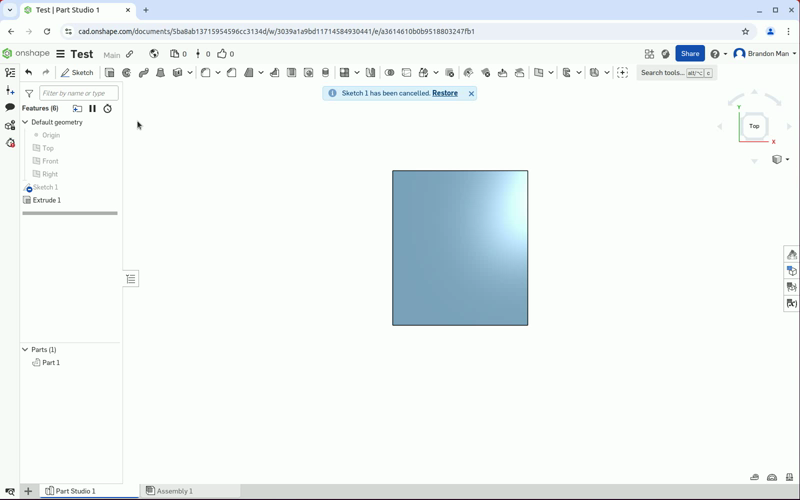
key(shift+h)
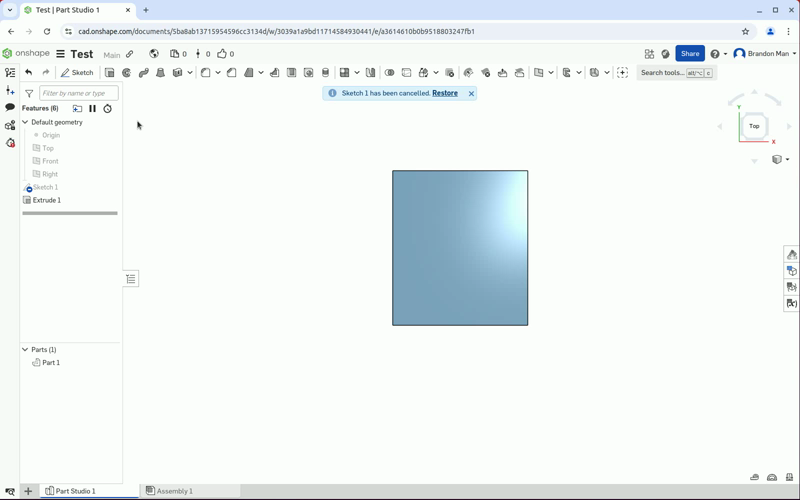
mouse_move(73, 189)
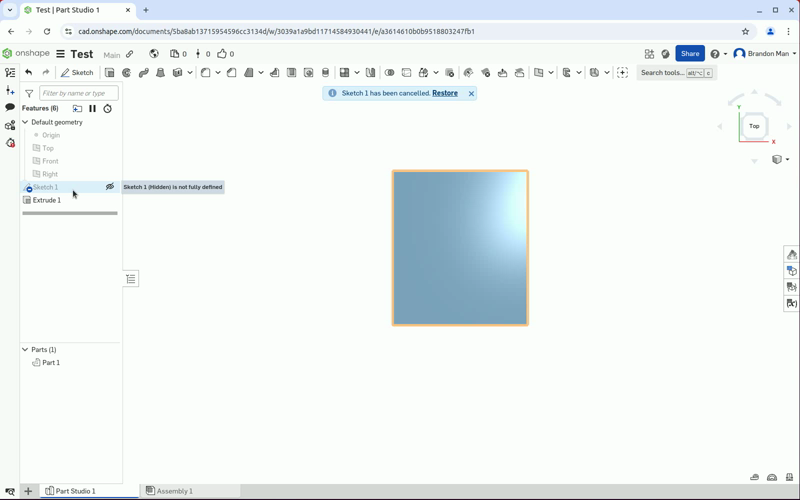
click(73, 189)
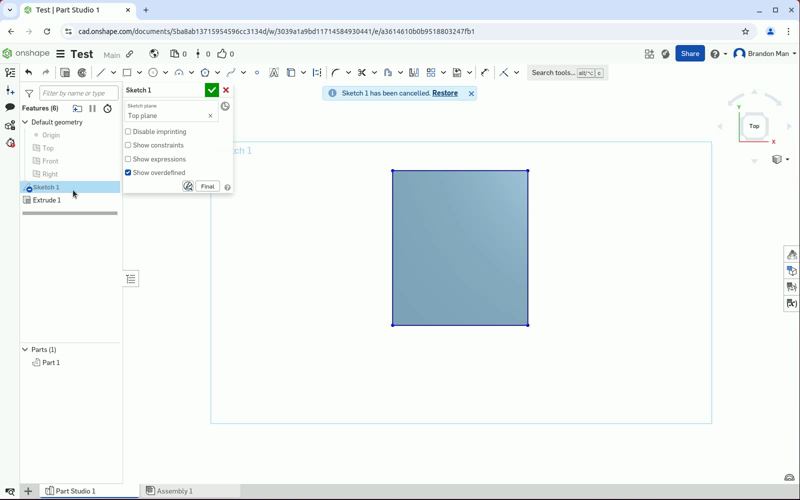
mouse_move(229, 92)
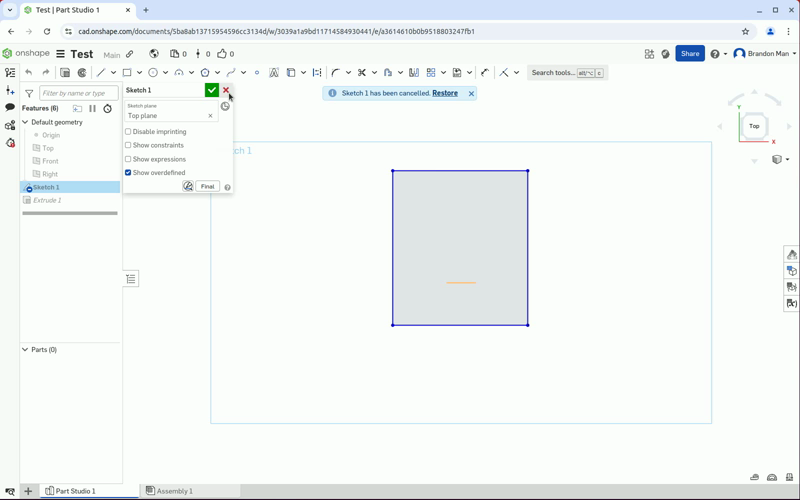
click(229, 92)
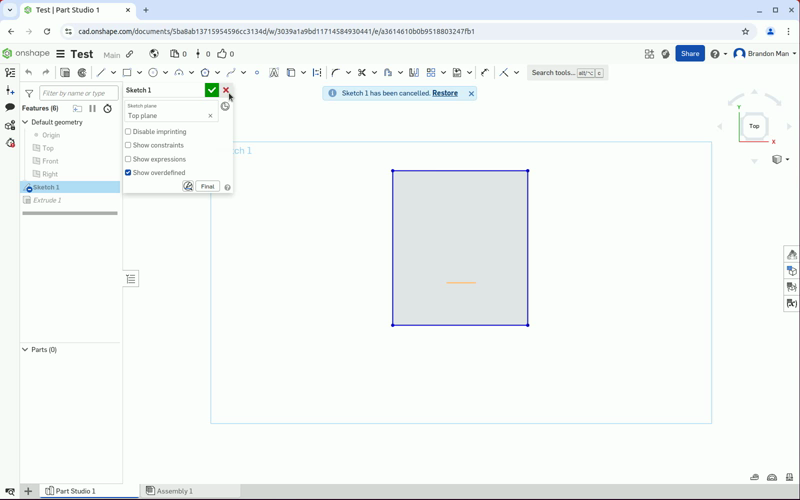
key(shift+s)
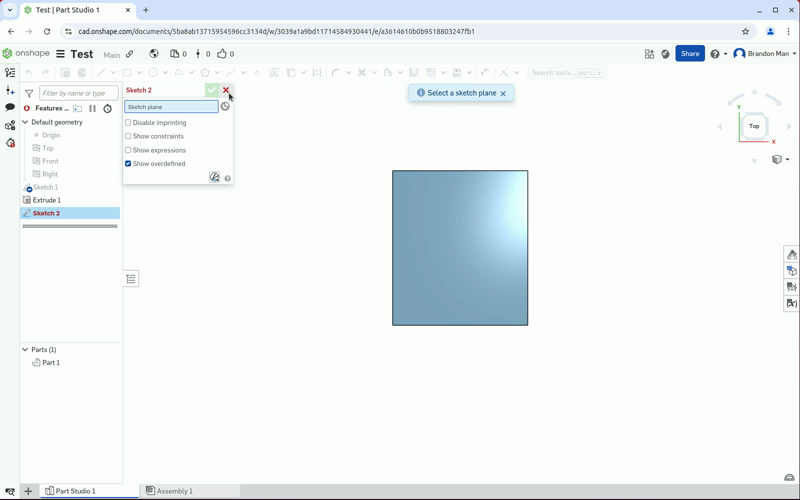
mouse_move(73, 150)
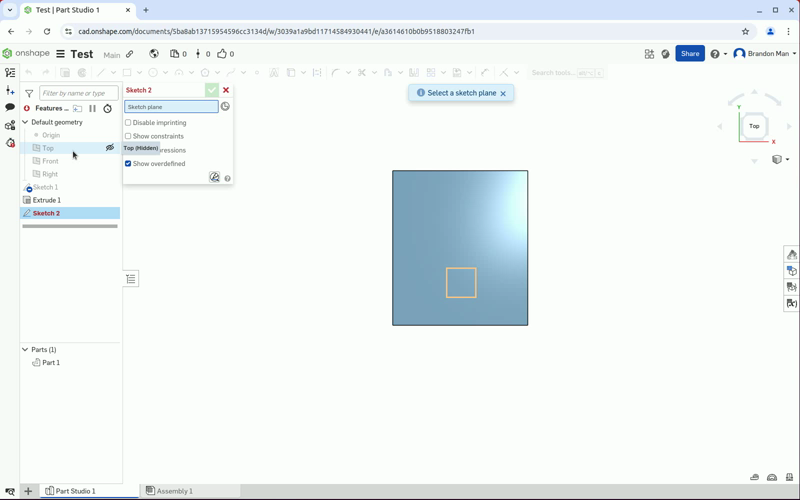
click(73, 150)
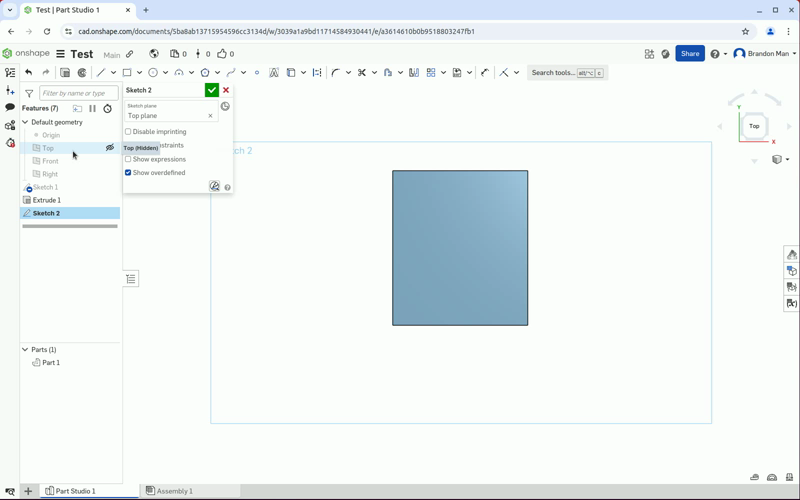
mouse_move(73, 352)
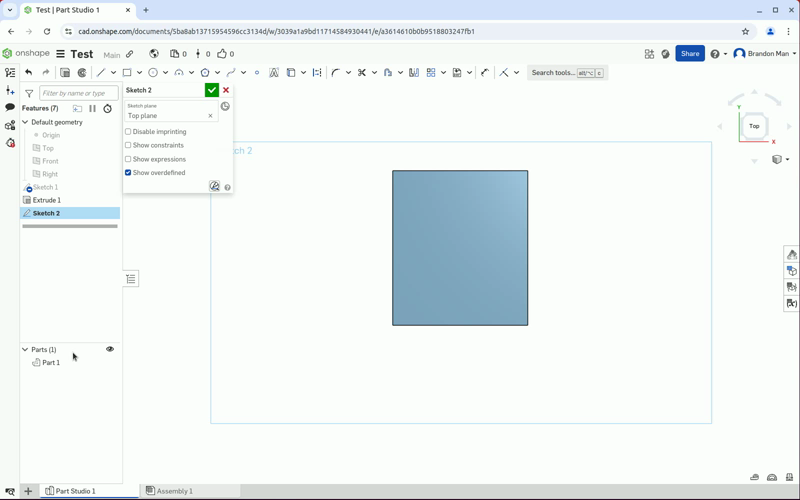
key(y)
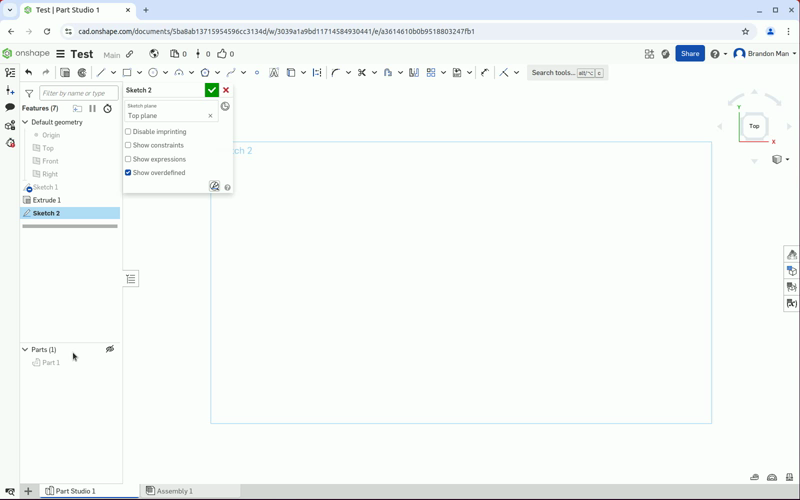
key(l)
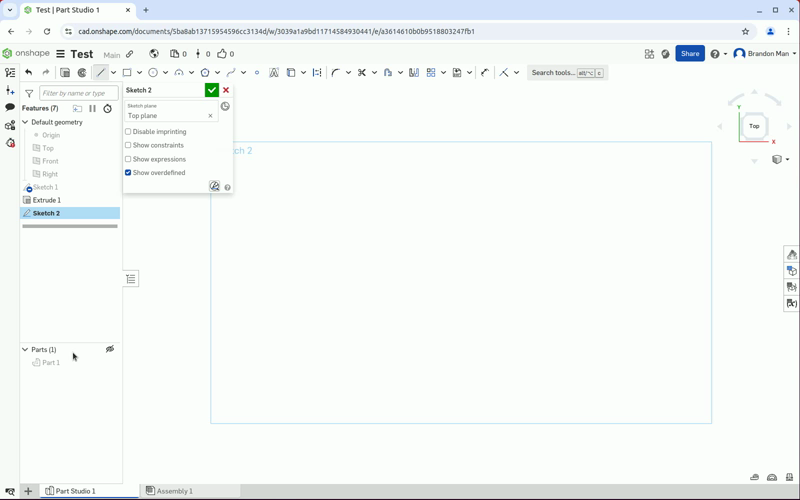
key_down(shift)
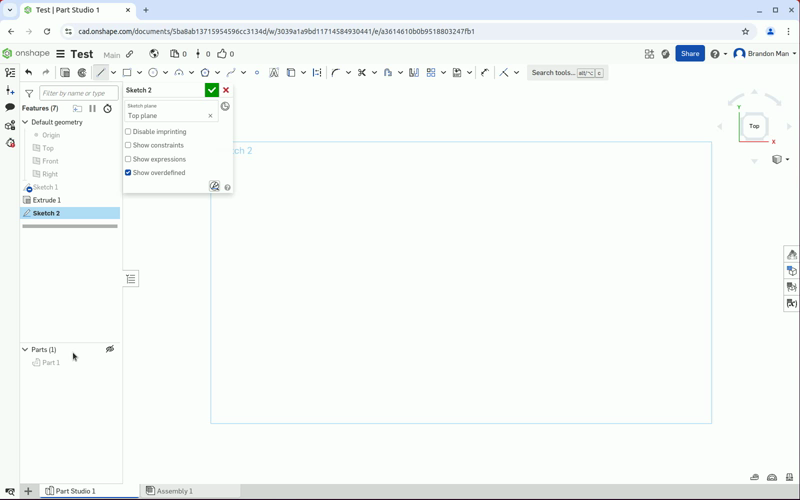
mouse_move(392, 325)
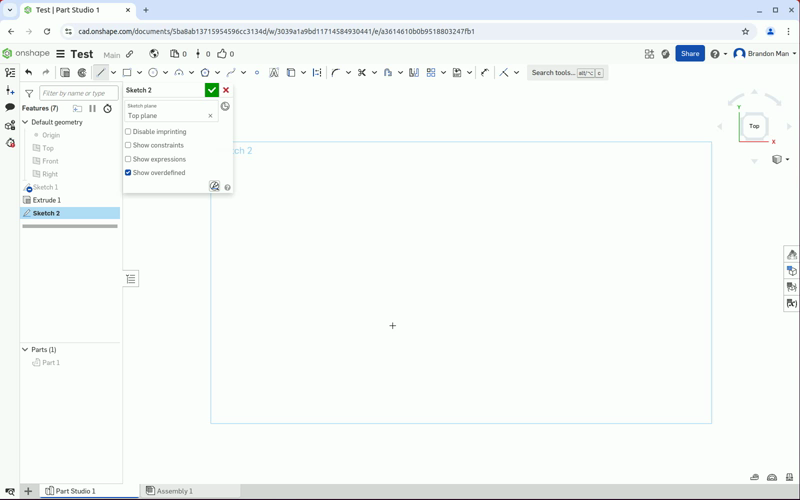
click(392, 325)
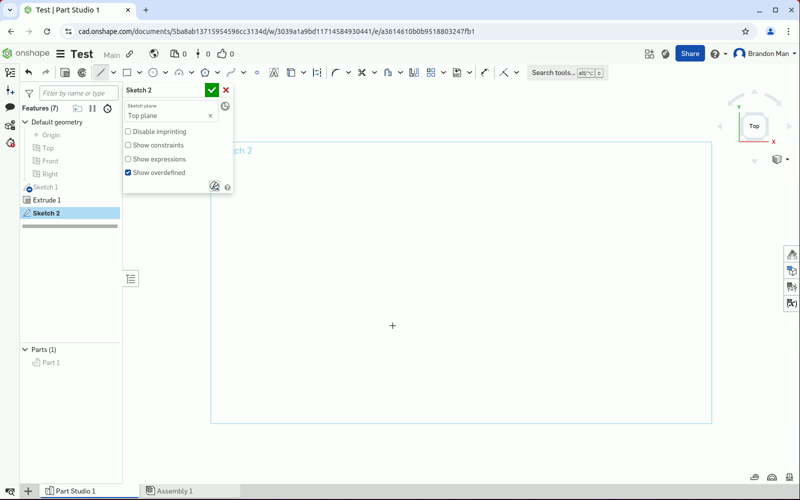
key_up(shift)
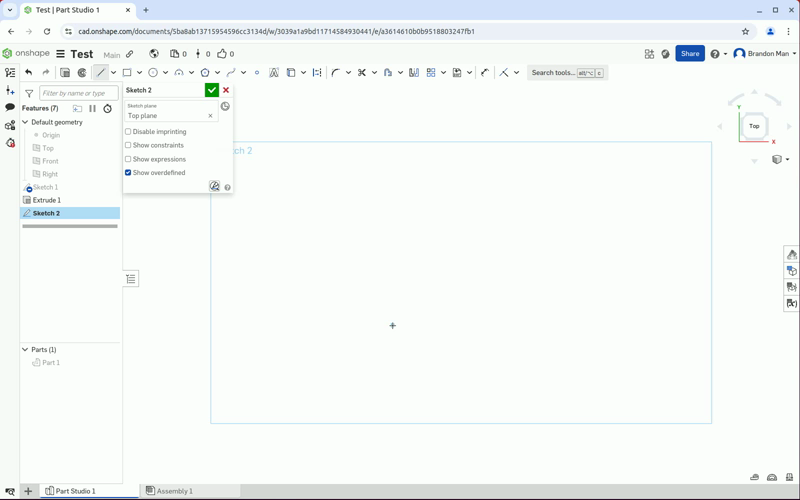
key_down(shift)
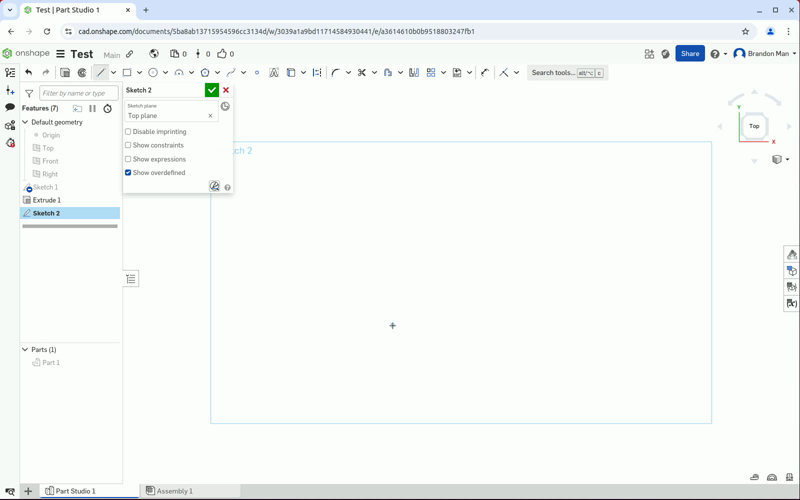
mouse_move(527, 325)
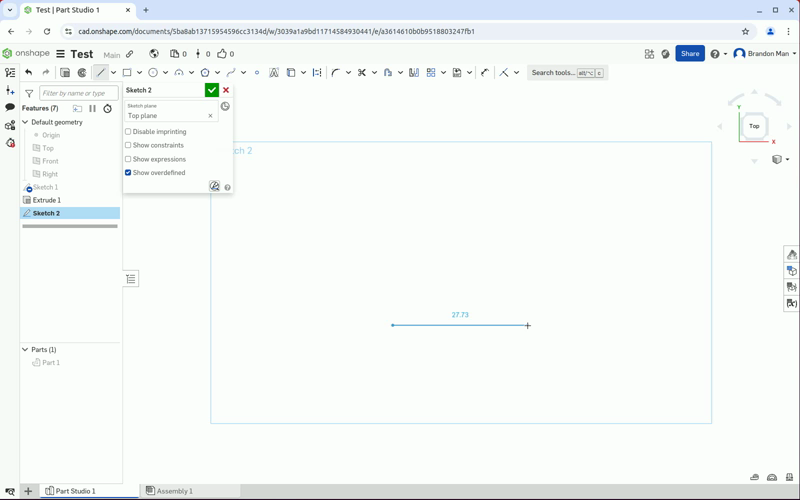
click(527, 325)
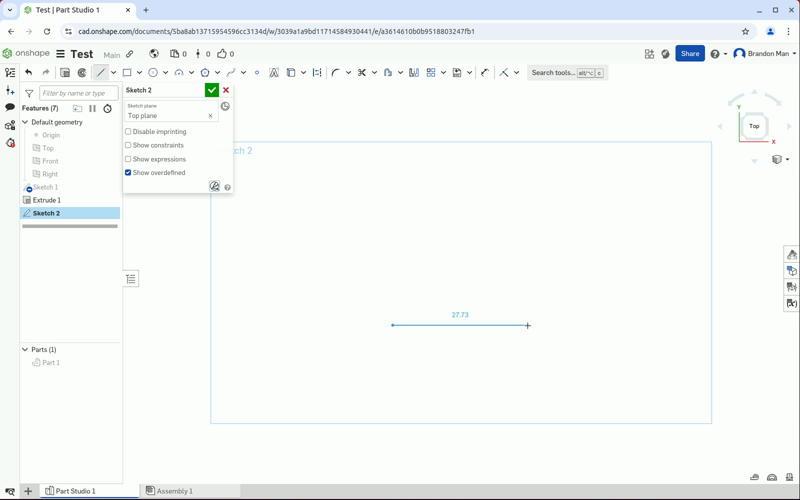
key_up(shift)
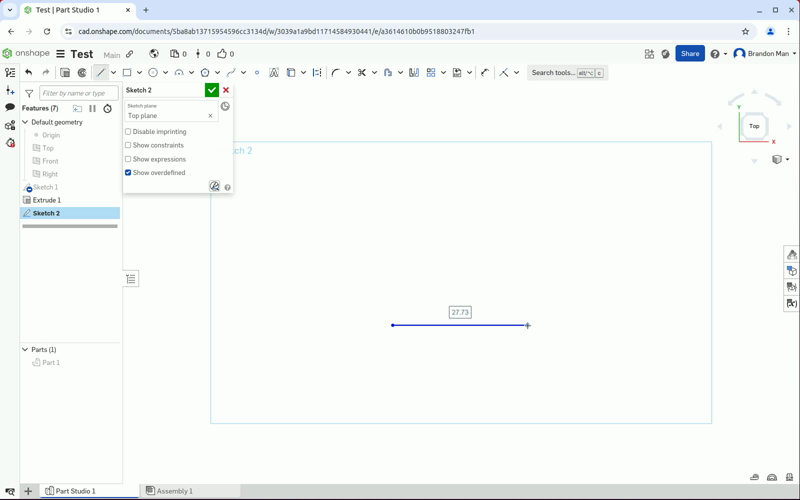
key_down(shift)
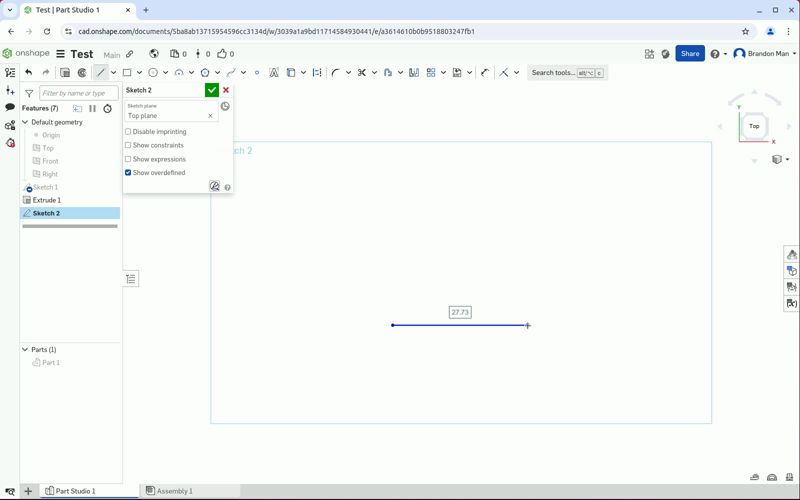
mouse_move(527, 170)
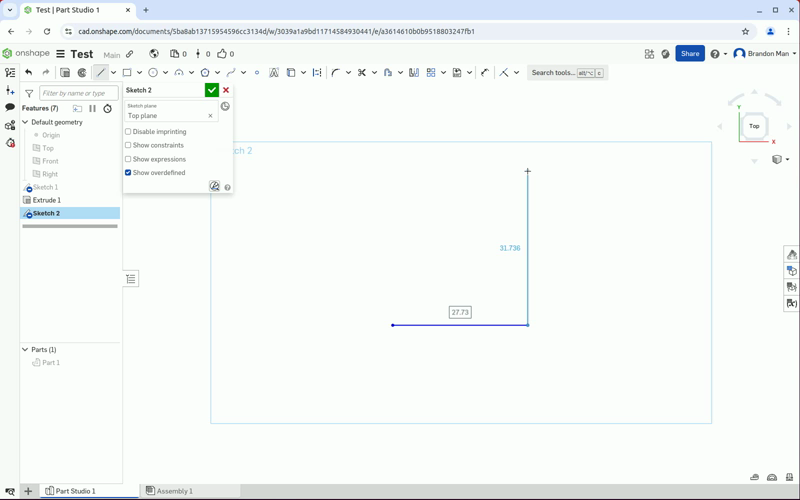
click(527, 170)
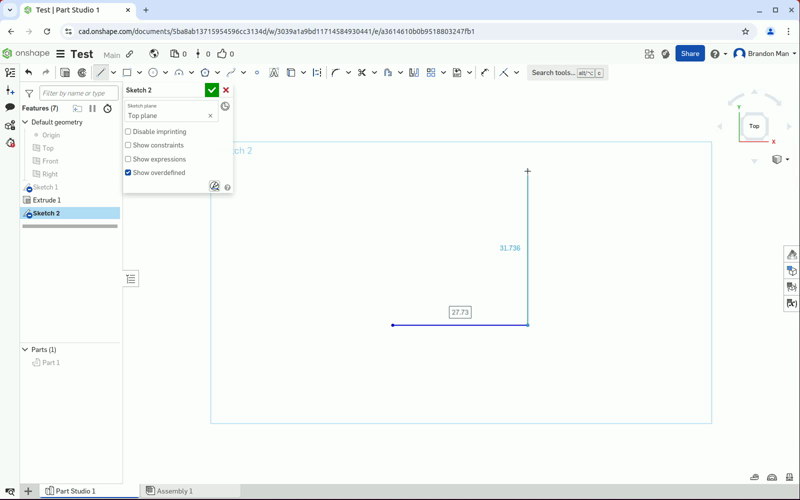
key_up(shift)
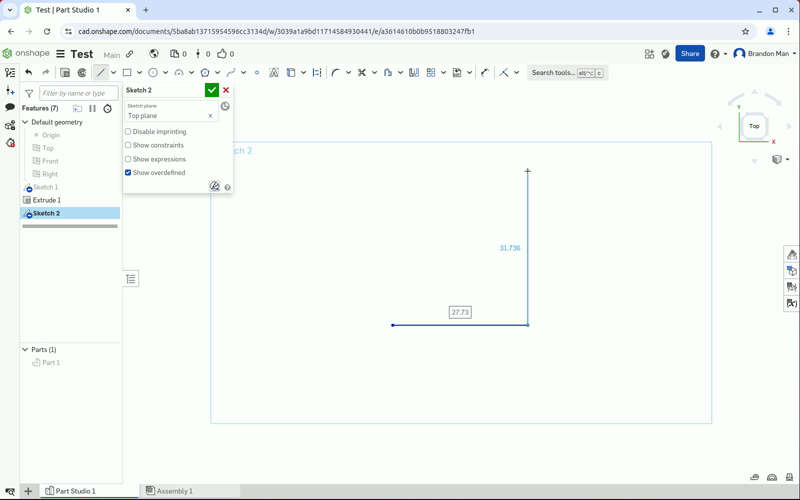
key_down(shift)
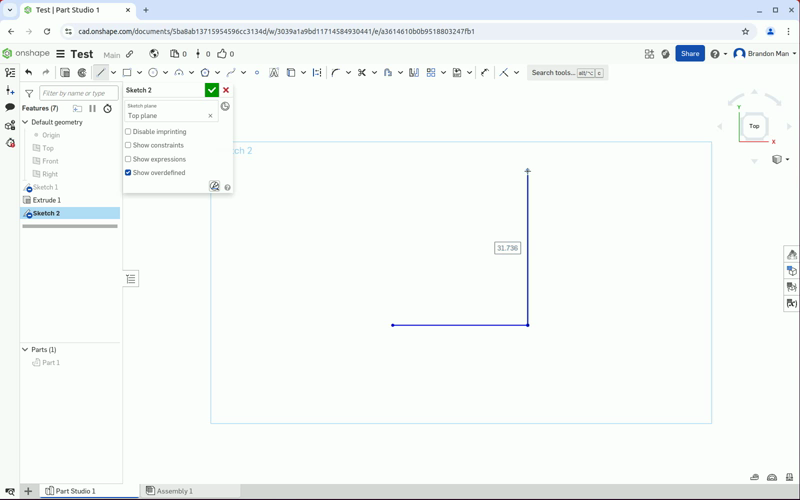
mouse_move(392, 170)
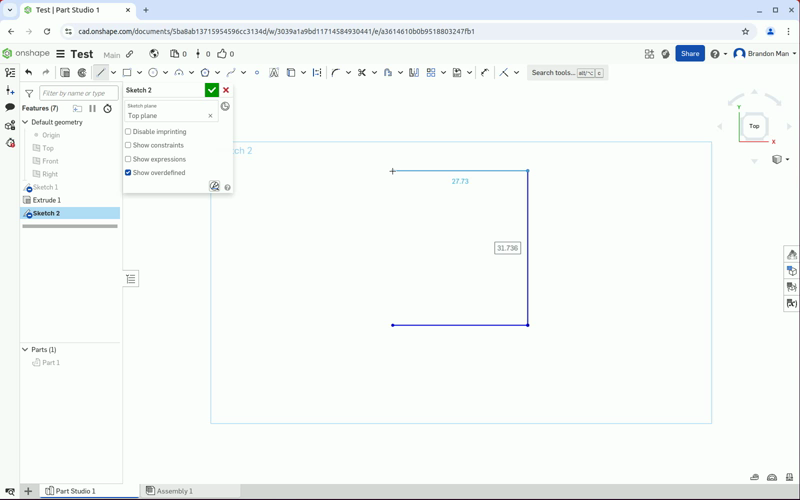
click(392, 170)
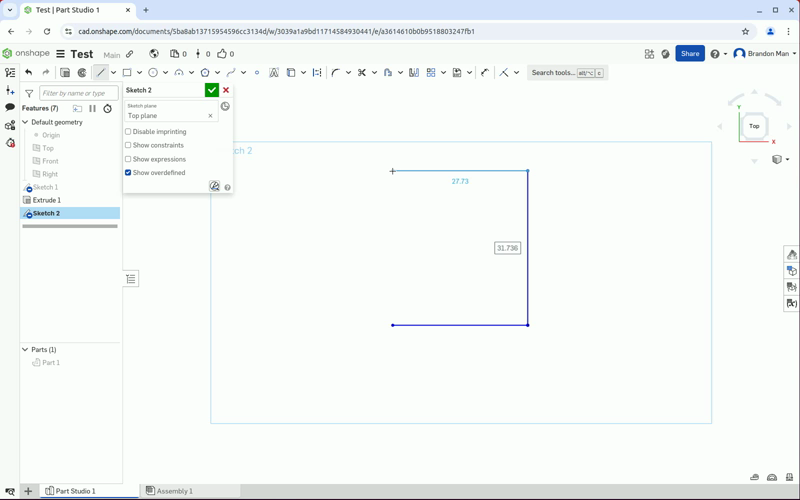
key_up(shift)
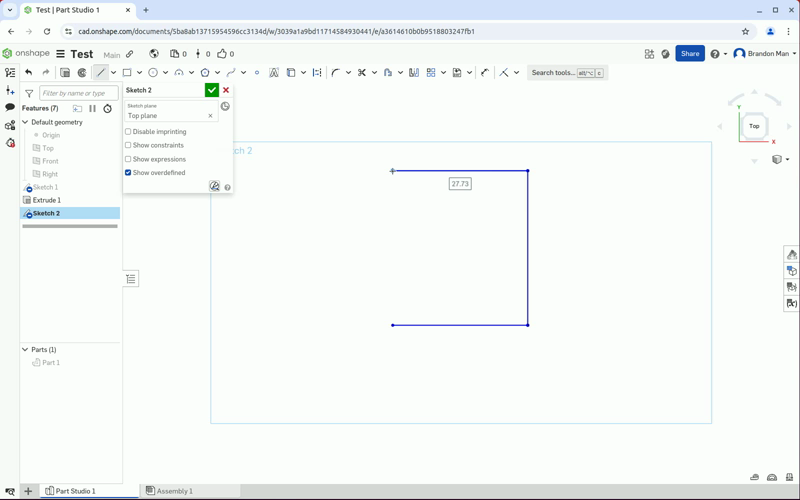
key_down(shift)
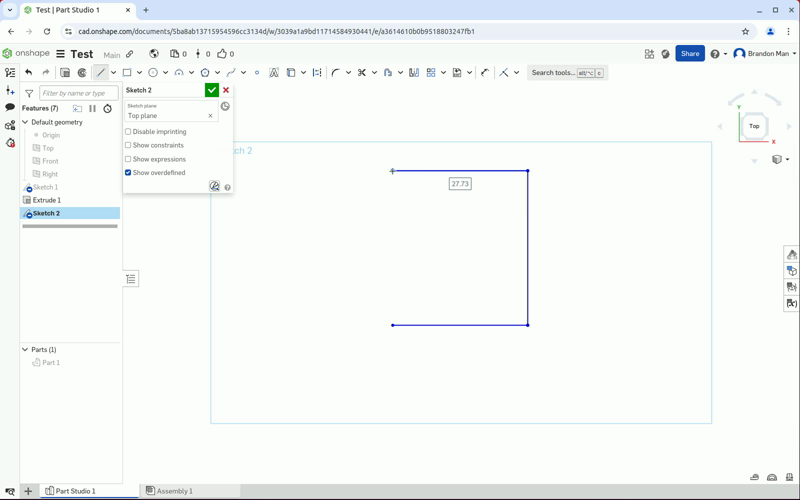
mouse_move(392, 325)
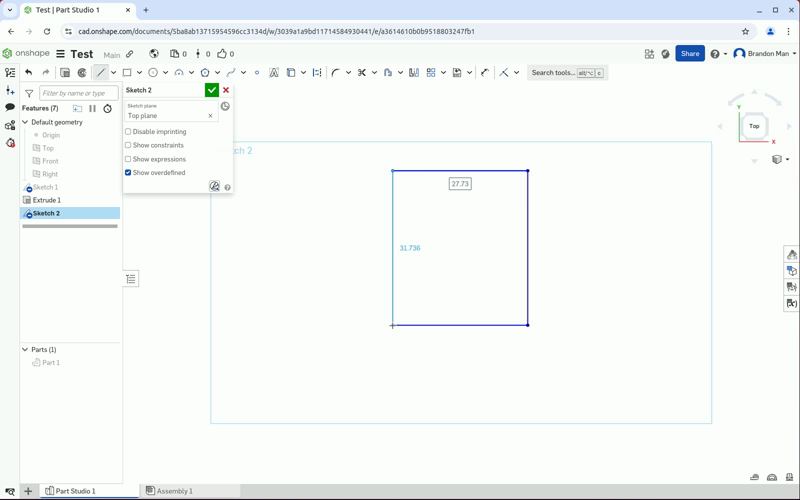
key_up(shift)
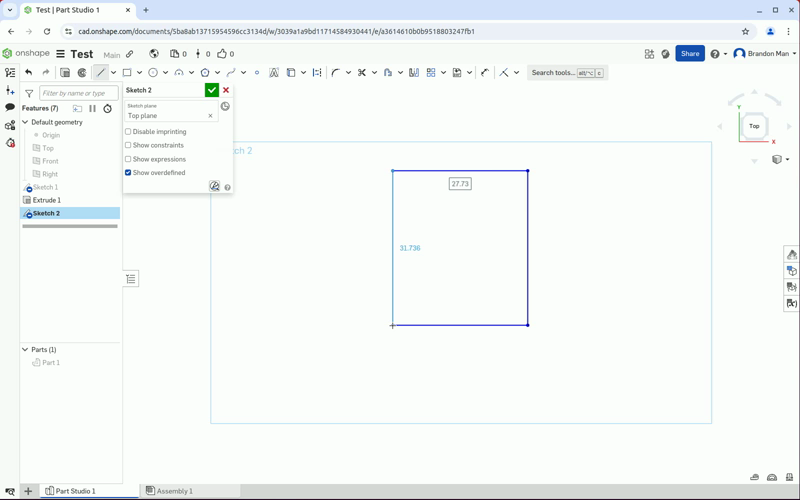
click(392, 325)
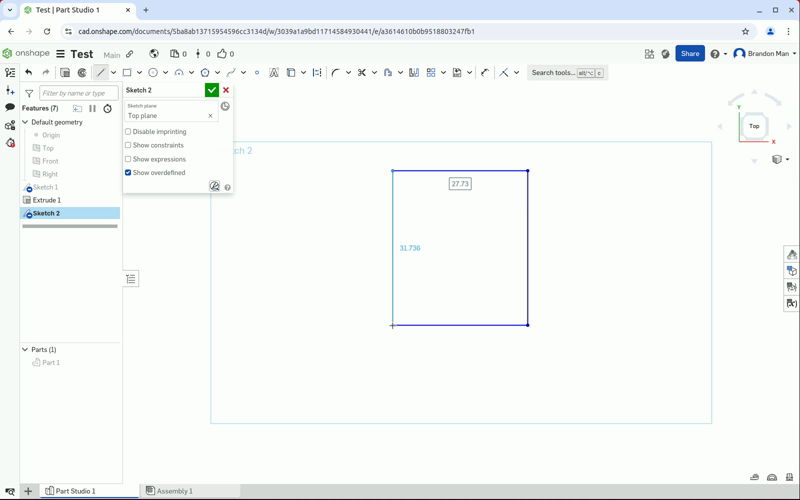
key(esc)
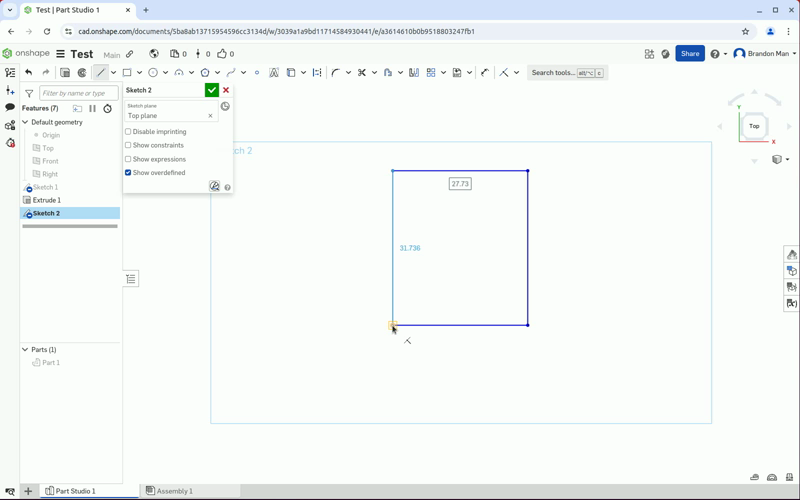
mouse_move(414, 237)
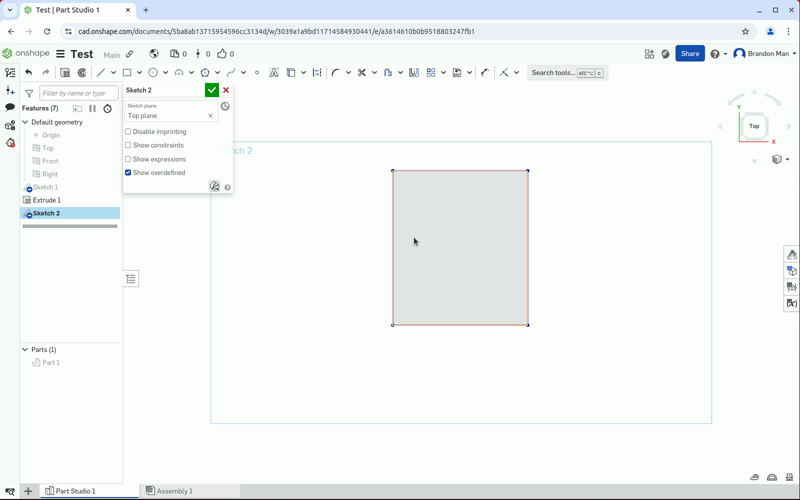
click(414, 237)
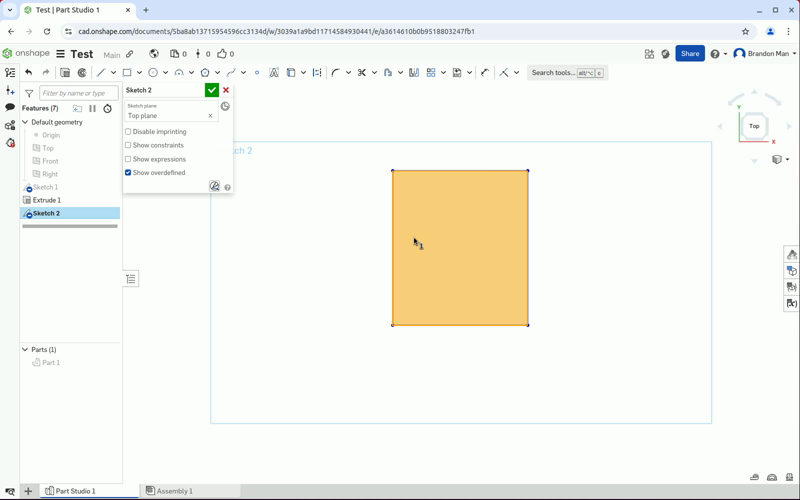
mouse_move(73, 352)
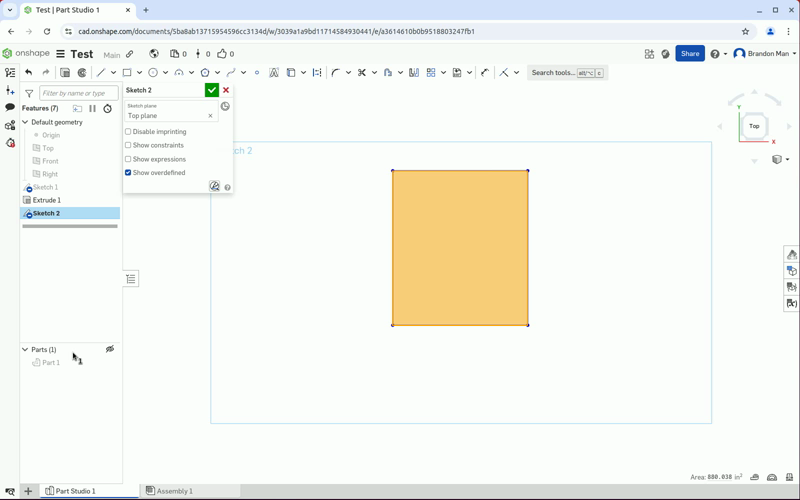
key(shift+y)
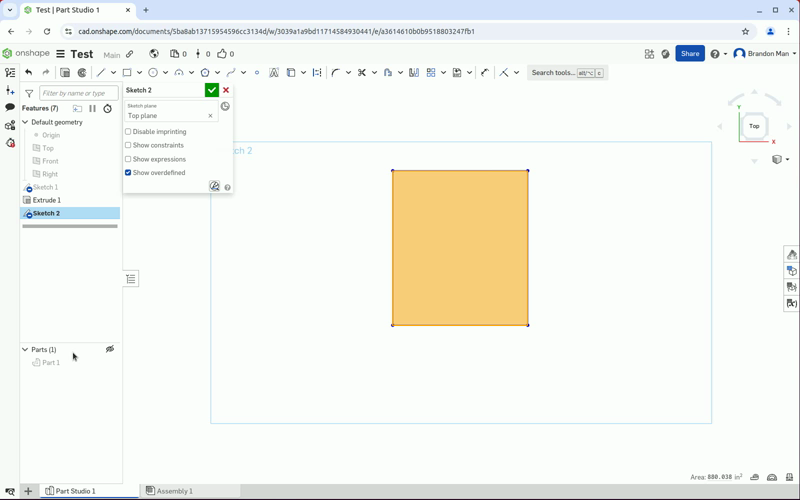
key(shift+e)
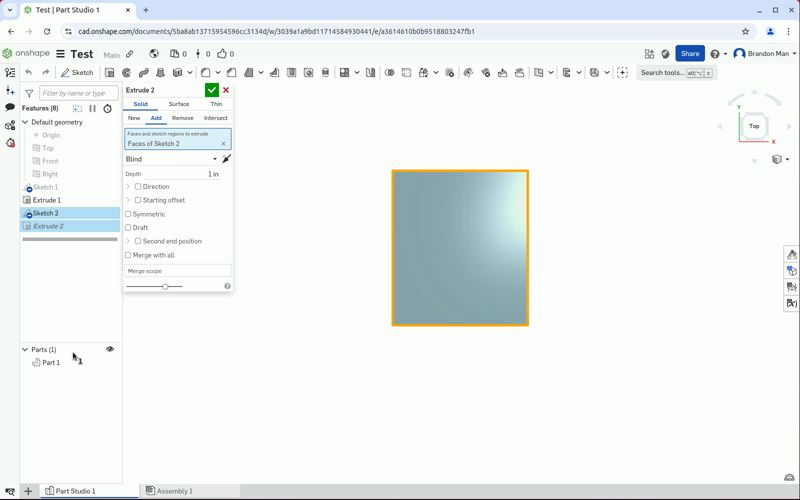
mouse_move(143, 106)
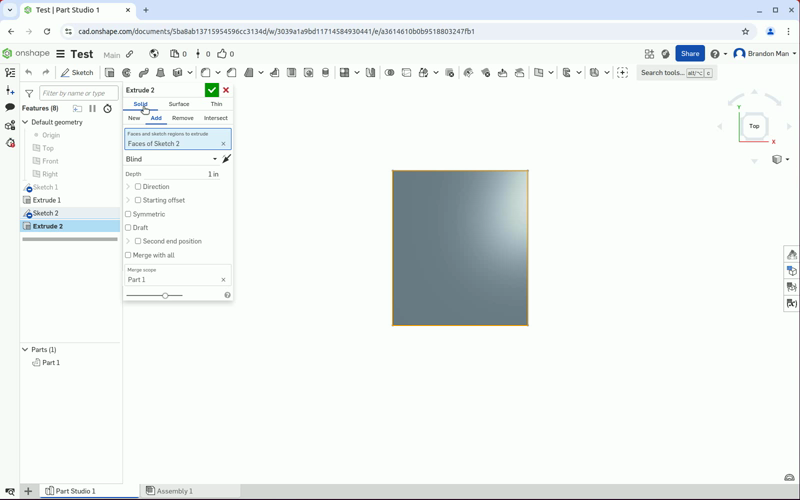
click(143, 106)
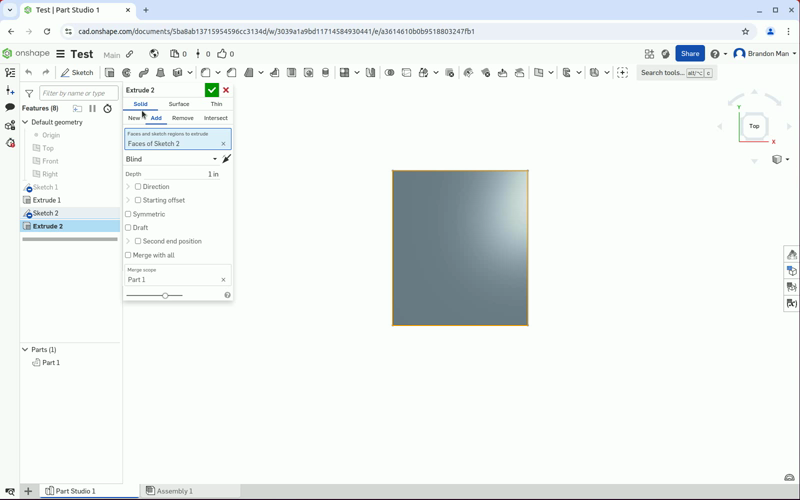
mouse_move(137, 120)
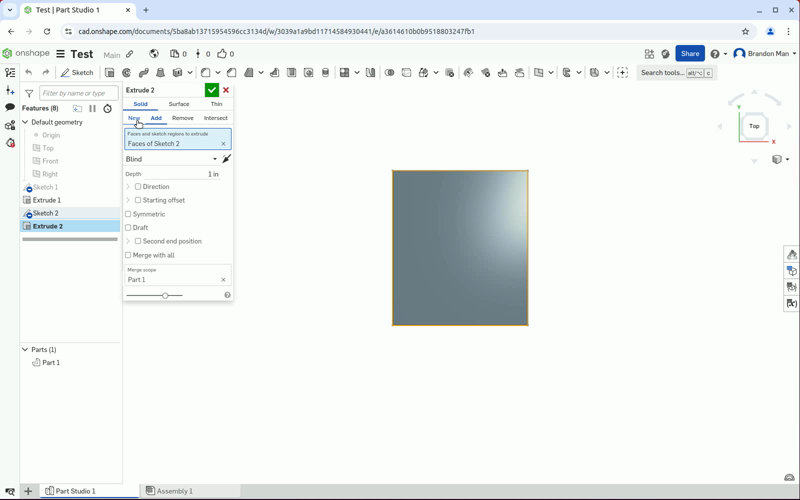
click(137, 120)
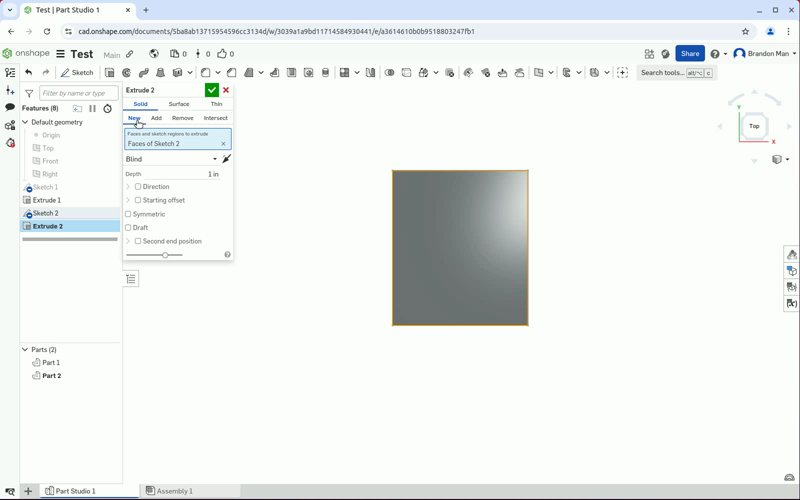
key(tab, 4)
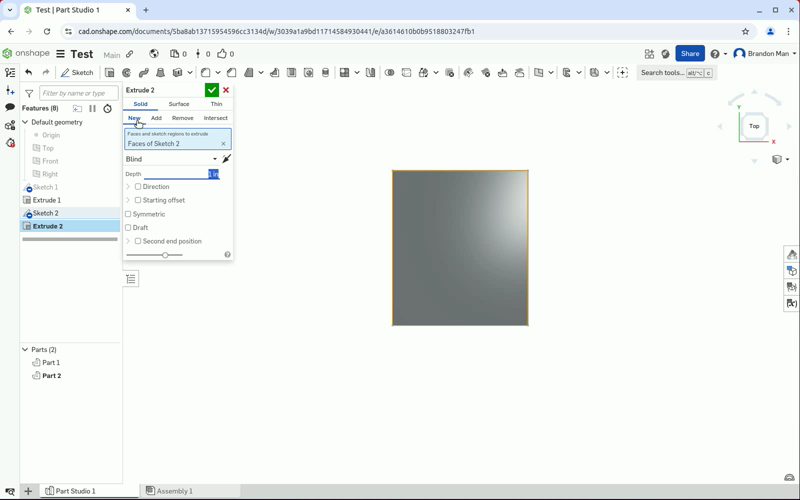
text(0.963)
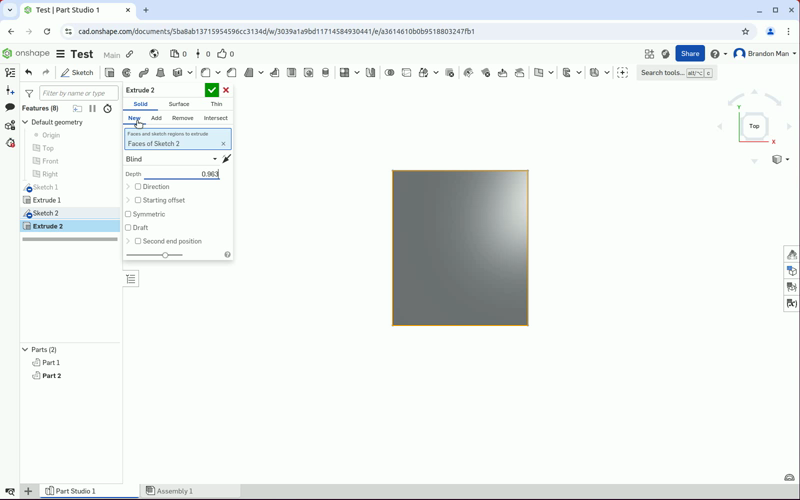
key(enter)
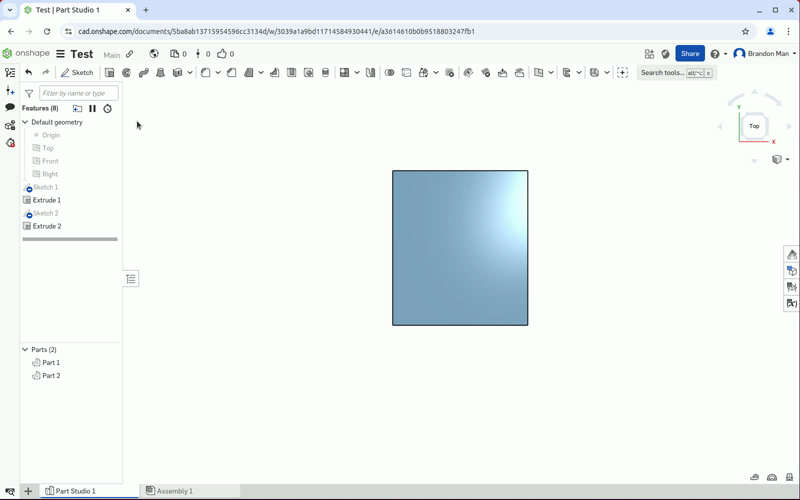
key(shift+h)
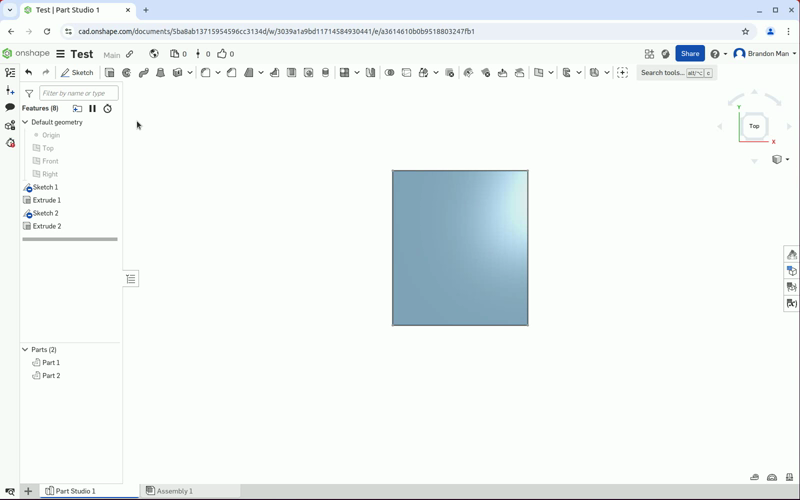
key(shift+h)
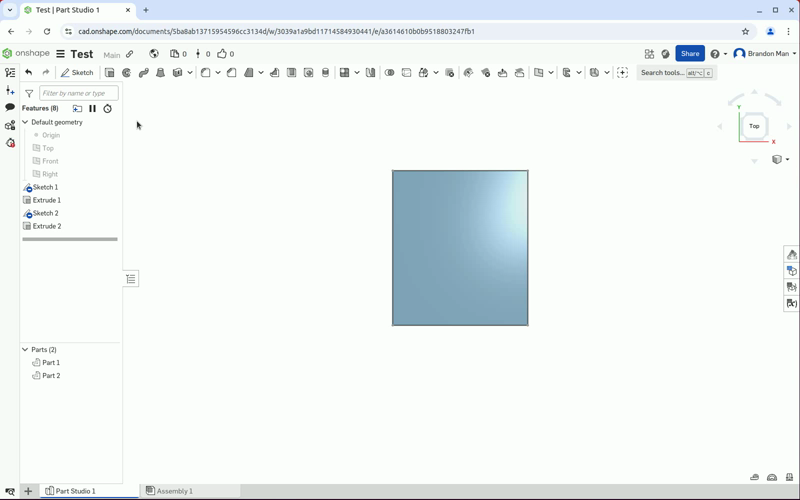
key(shift+7)
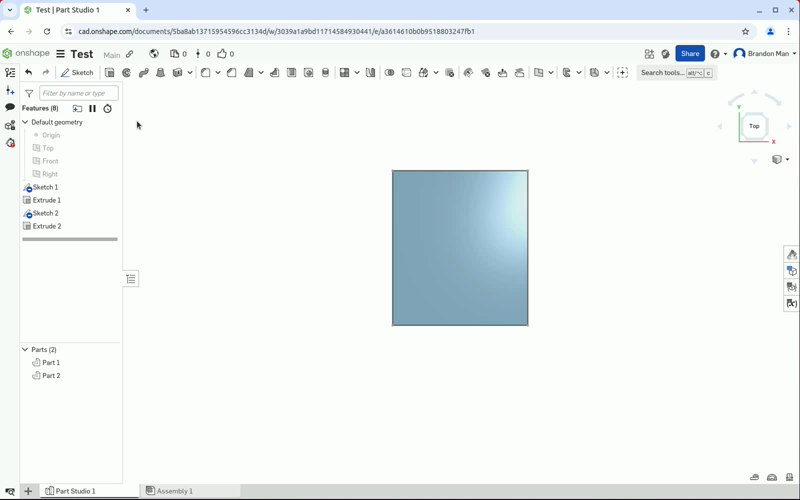
key(up, 3)
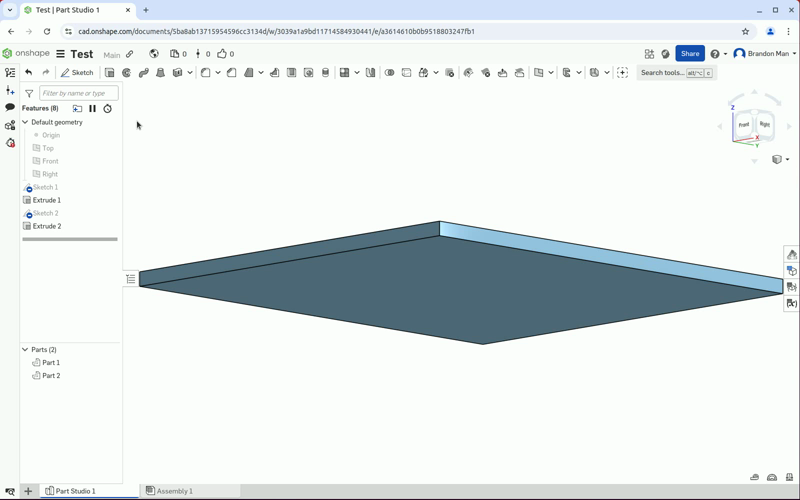
key(left, 3)
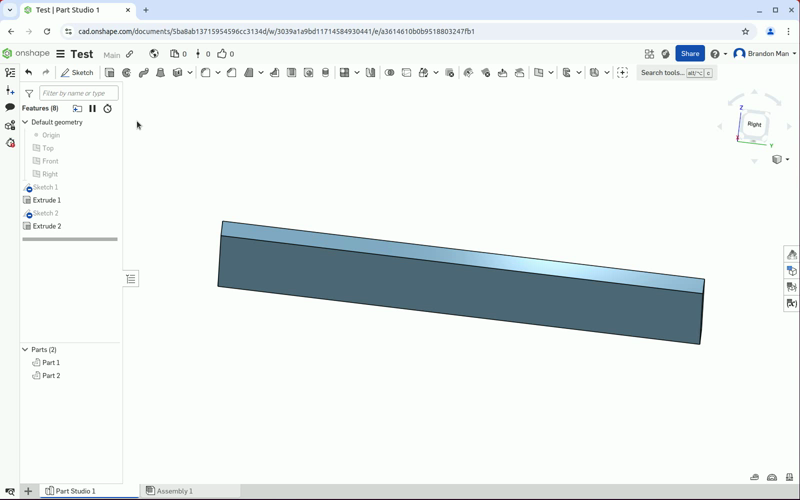
key(right, 3)
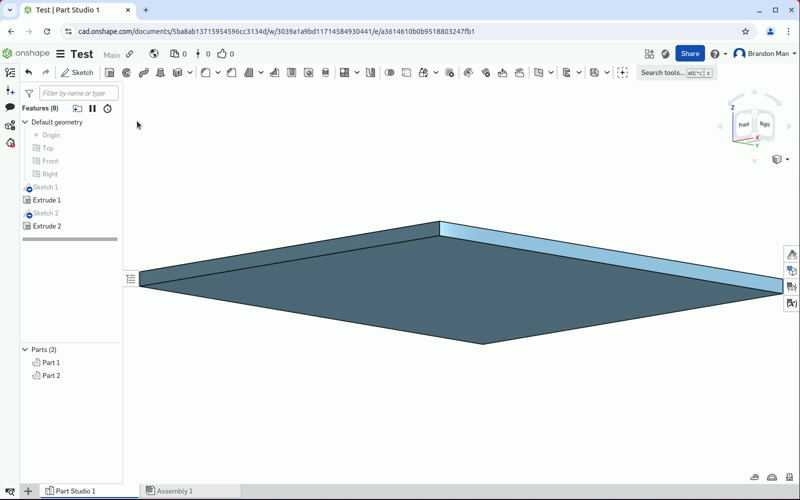
key(down, 3)
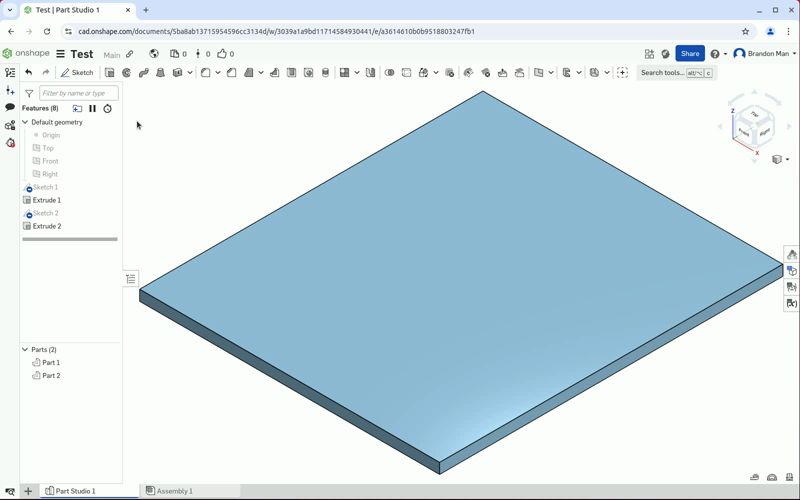
mouse_move(73, 189)
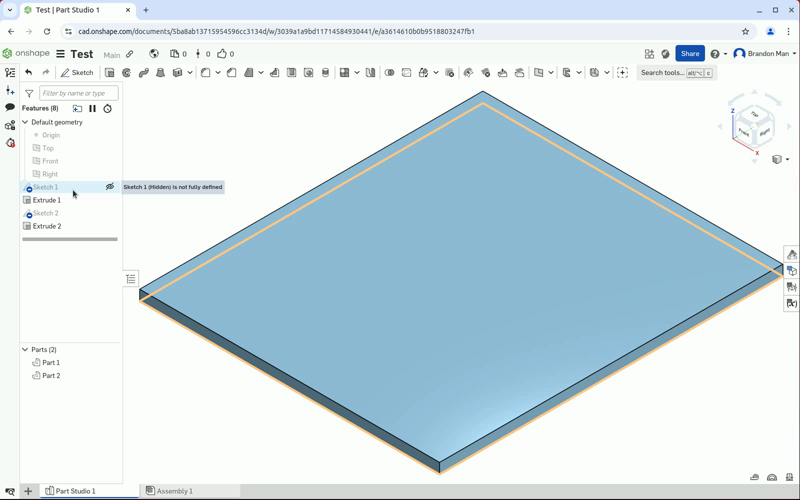
click(73, 189)